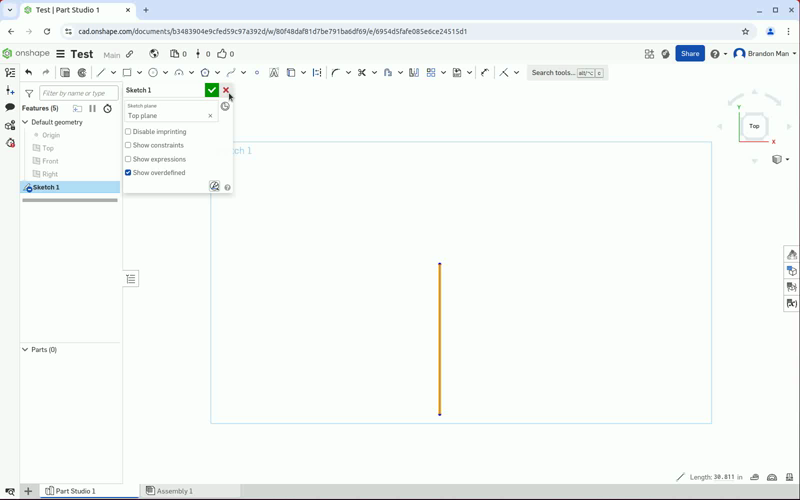
key(shift+h)
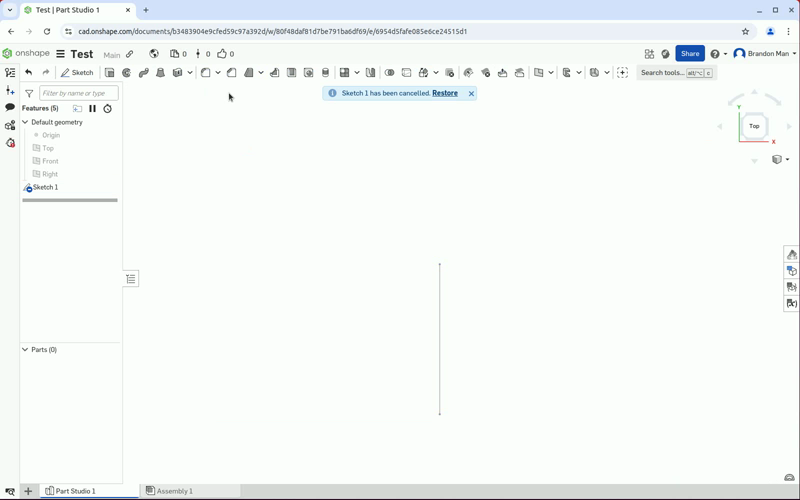
key(shift+s)
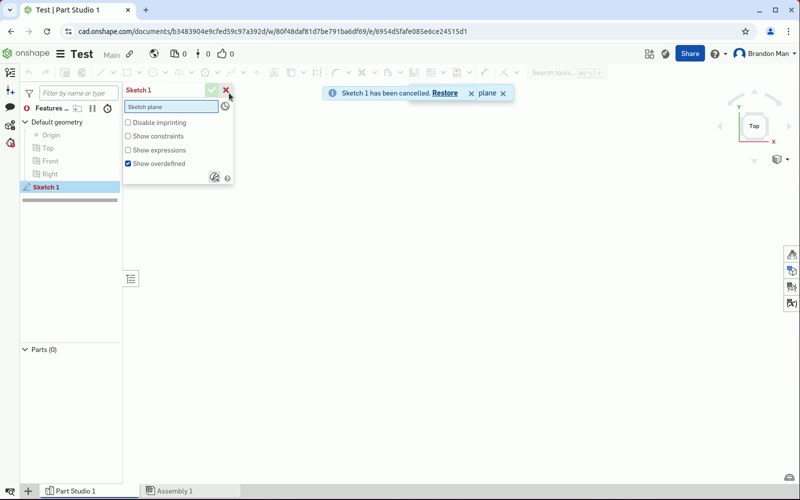
mouse_move(73, 150)
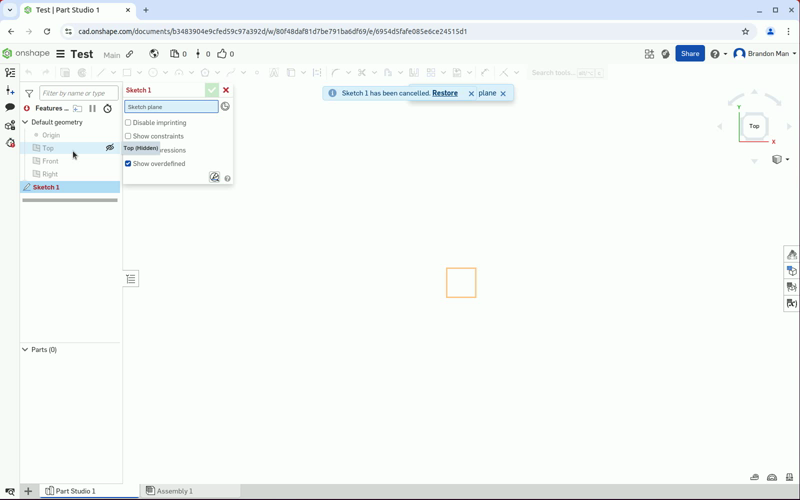
click(73, 150)
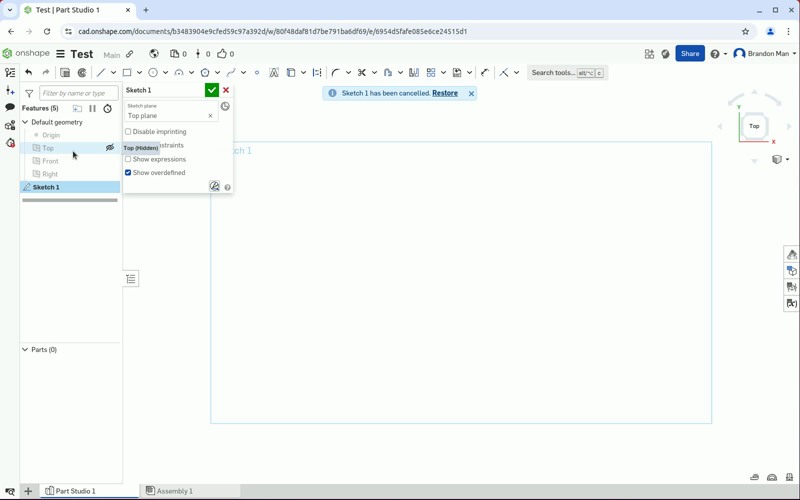
mouse_move(73, 352)
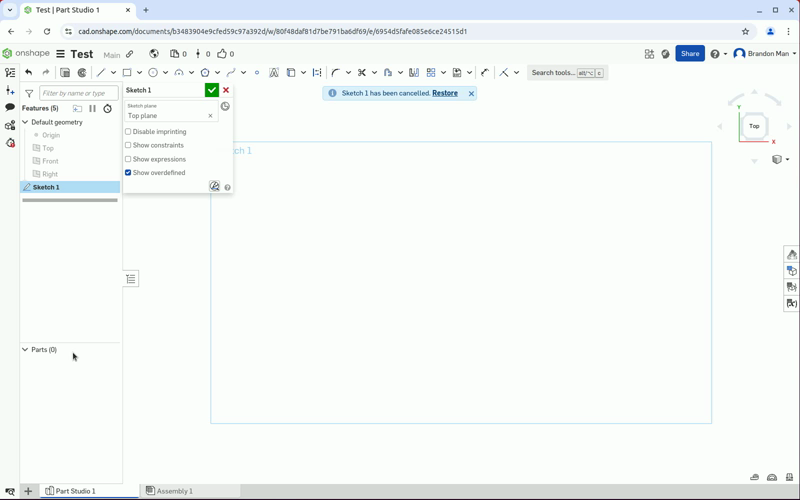
key(y)
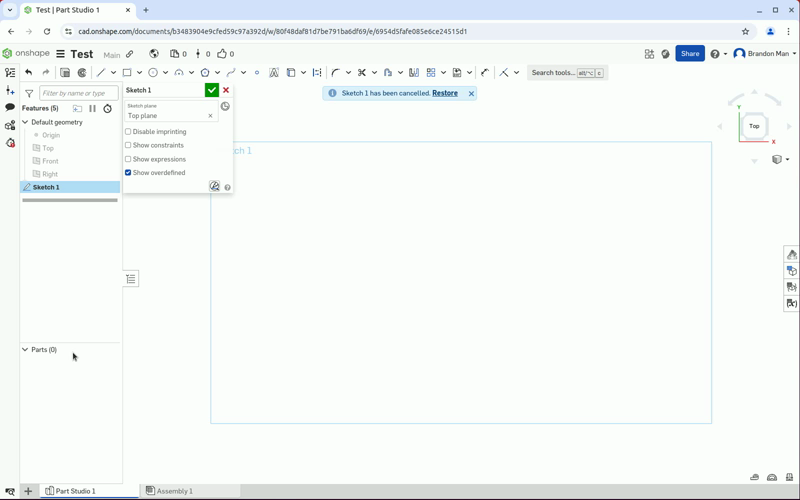
key(l)
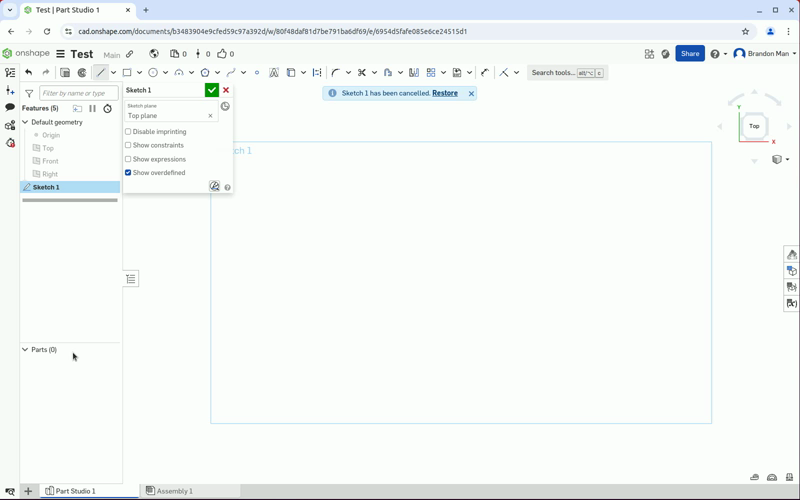
key_down(shift)
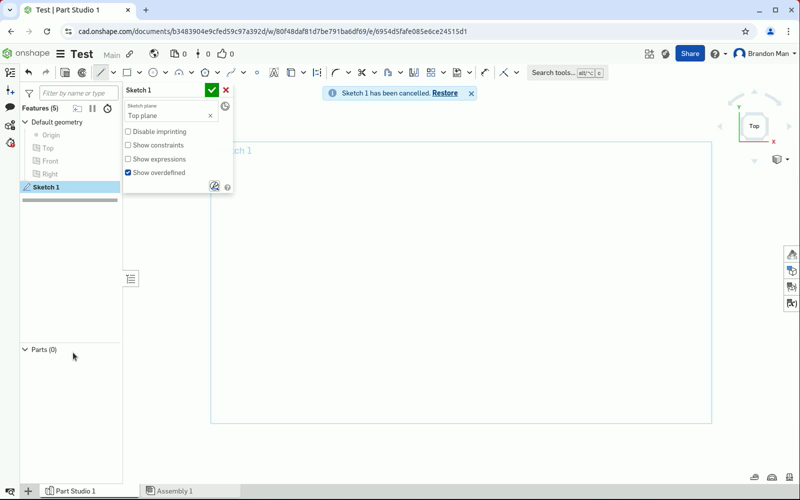
mouse_move(375, 354)
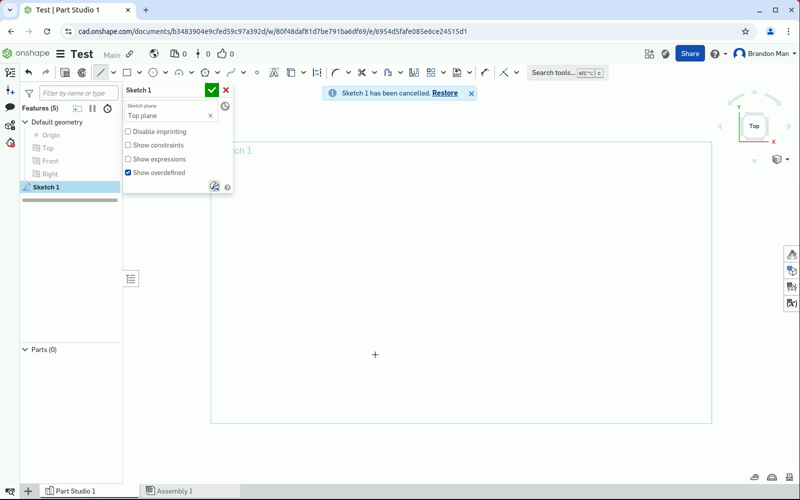
click(375, 354)
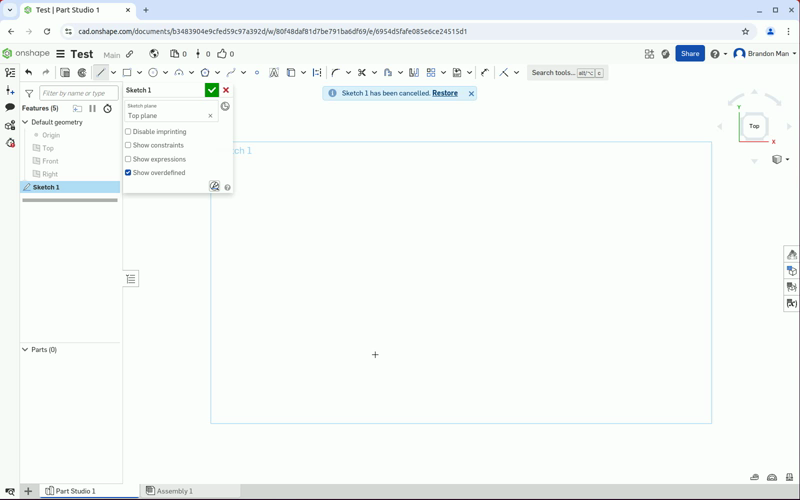
key_up(shift)
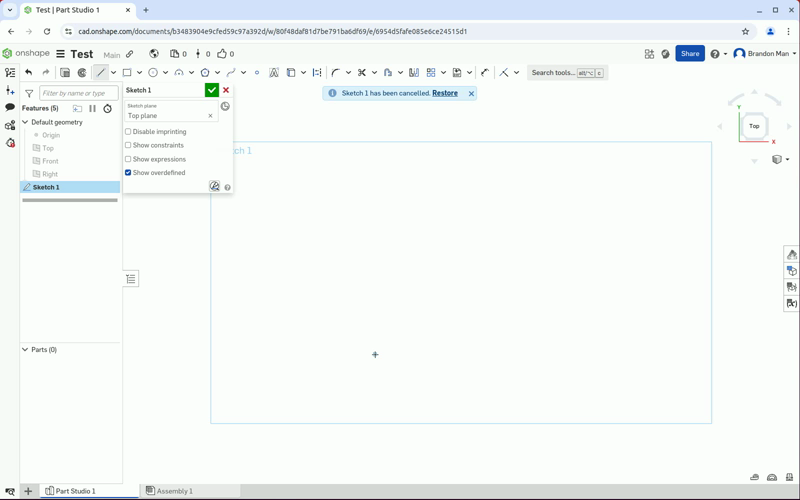
key_down(shift)
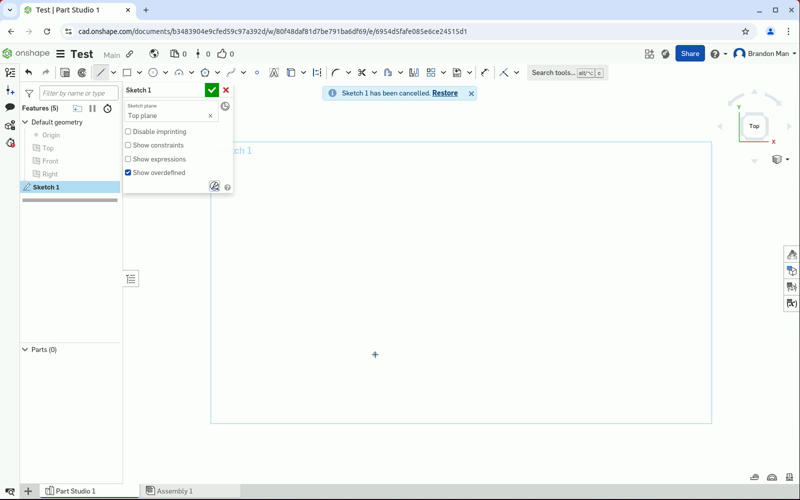
mouse_move(525, 354)
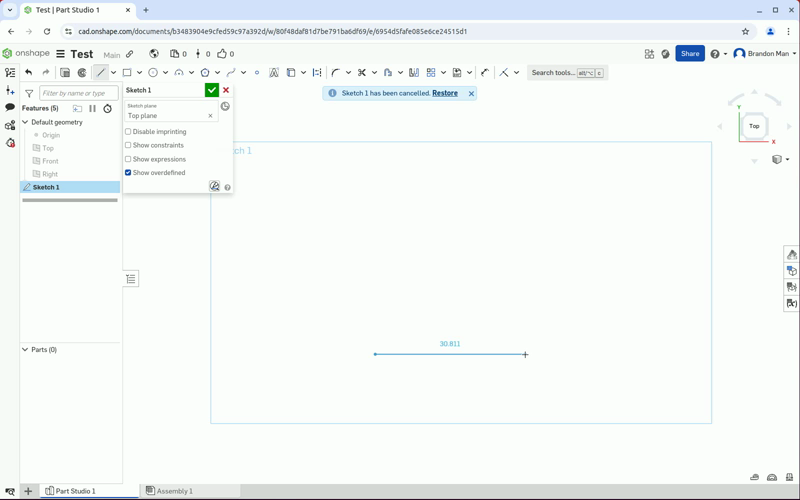
click(525, 354)
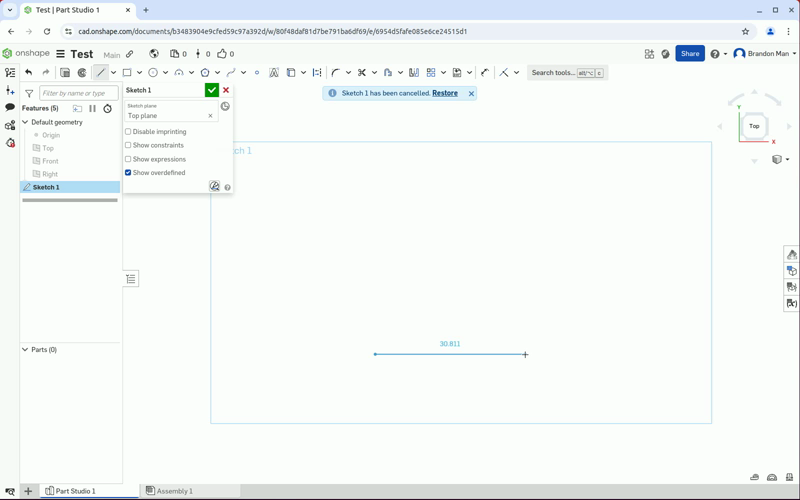
key_up(shift)
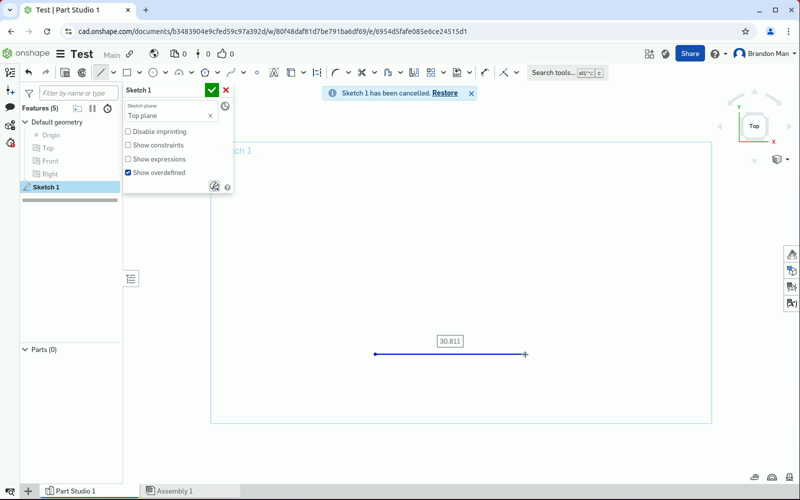
key_down(shift)
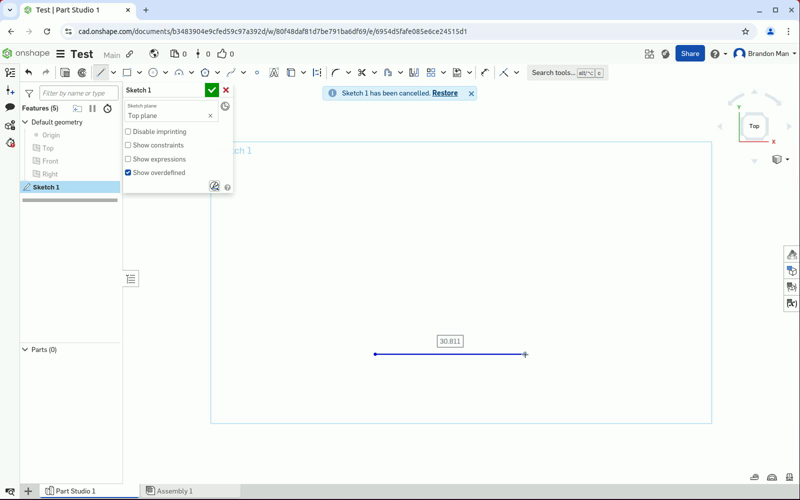
mouse_move(525, 204)
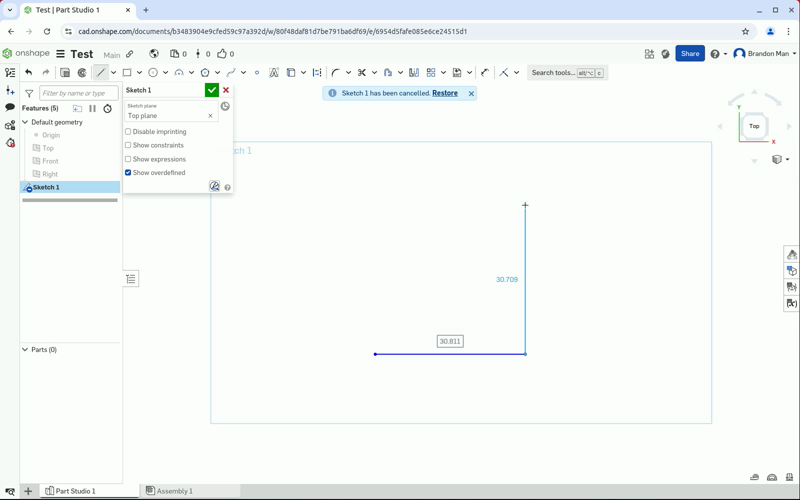
click(525, 204)
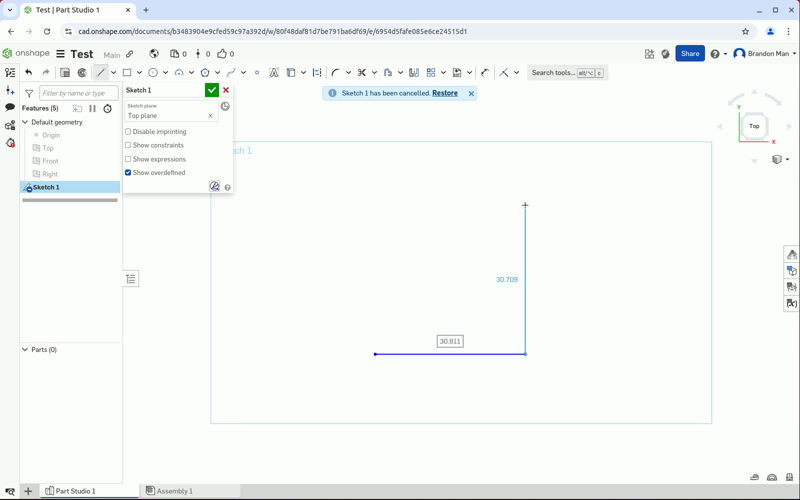
key_up(shift)
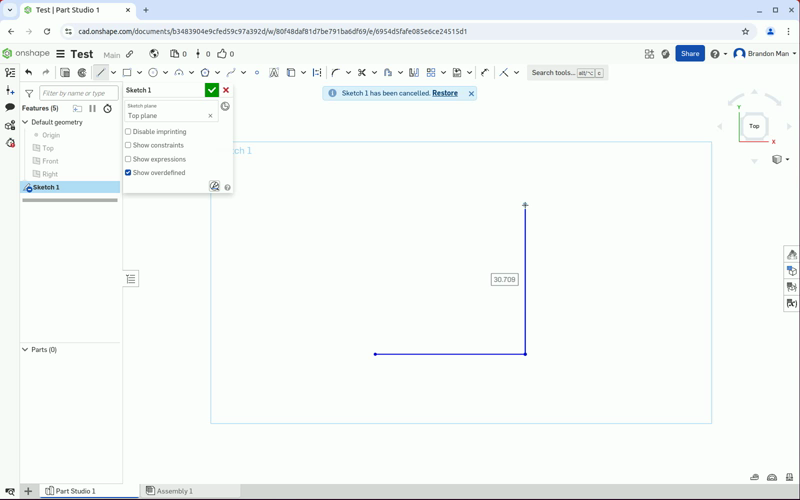
key_down(shift)
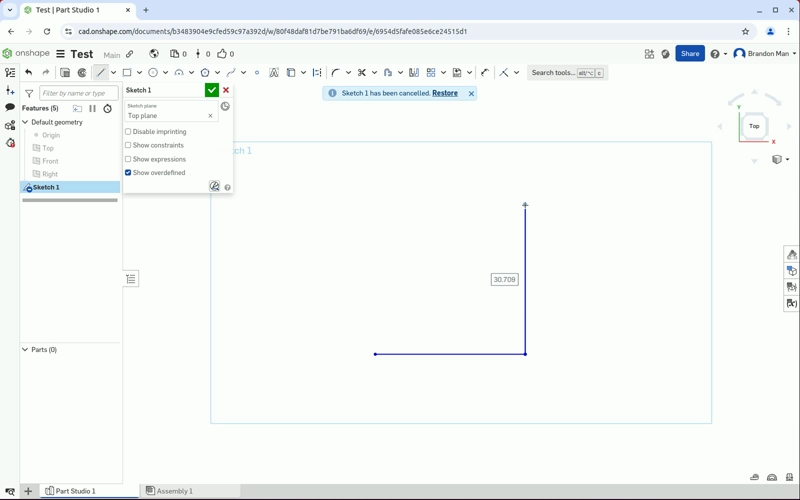
mouse_move(375, 204)
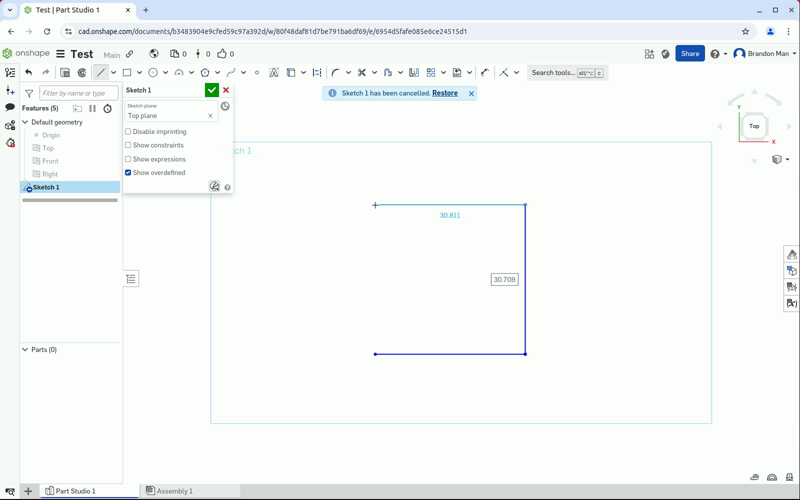
click(375, 204)
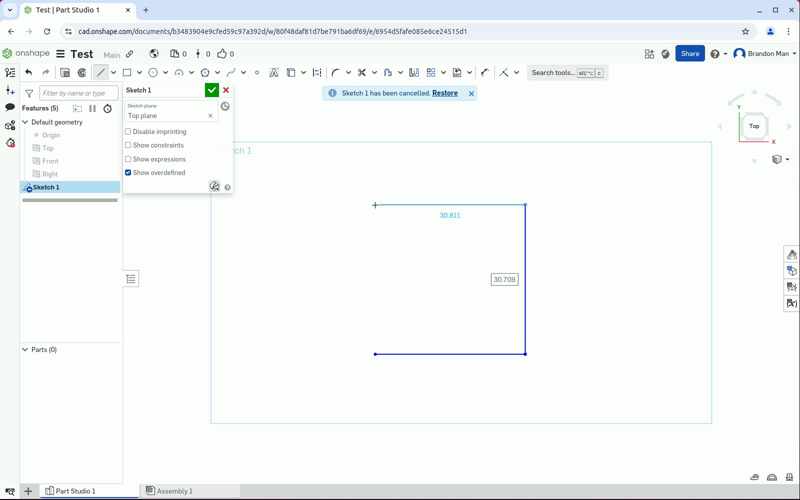
key_up(shift)
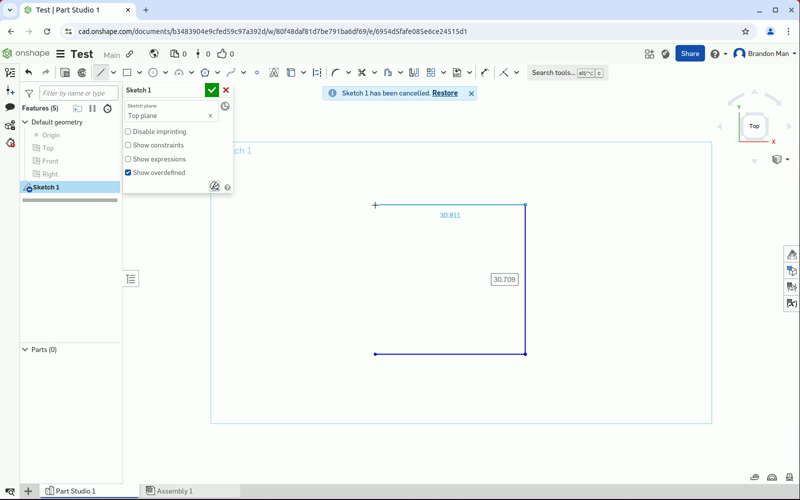
key_down(shift)
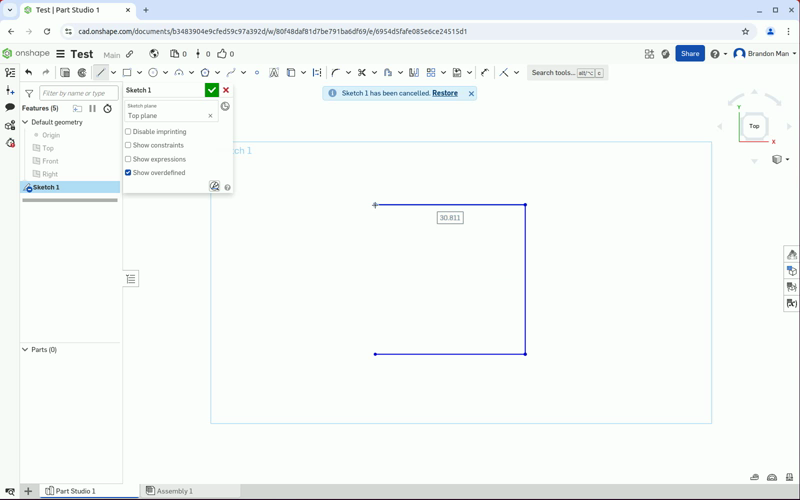
mouse_move(375, 354)
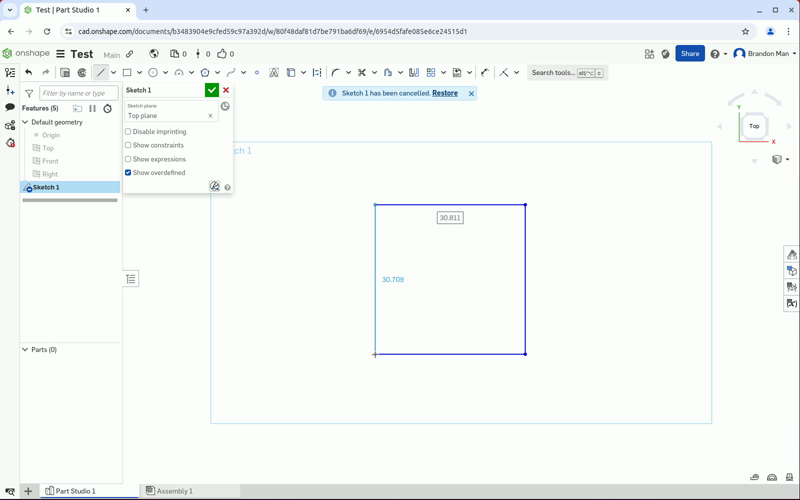
key_up(shift)
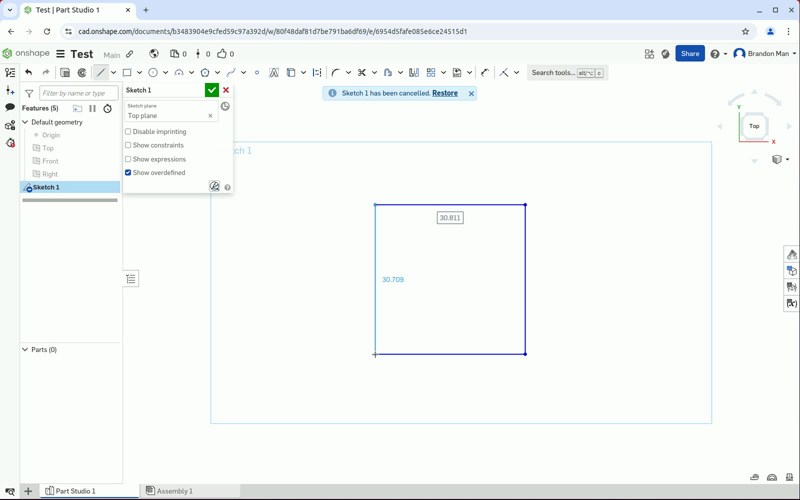
click(375, 354)
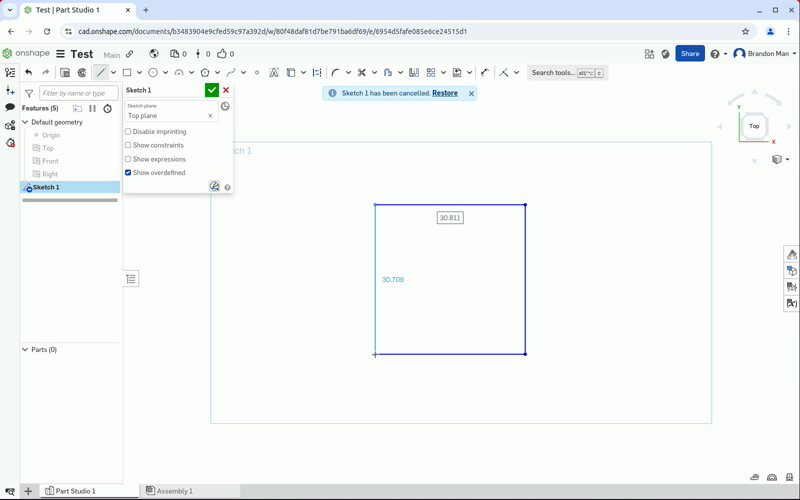
key(esc)
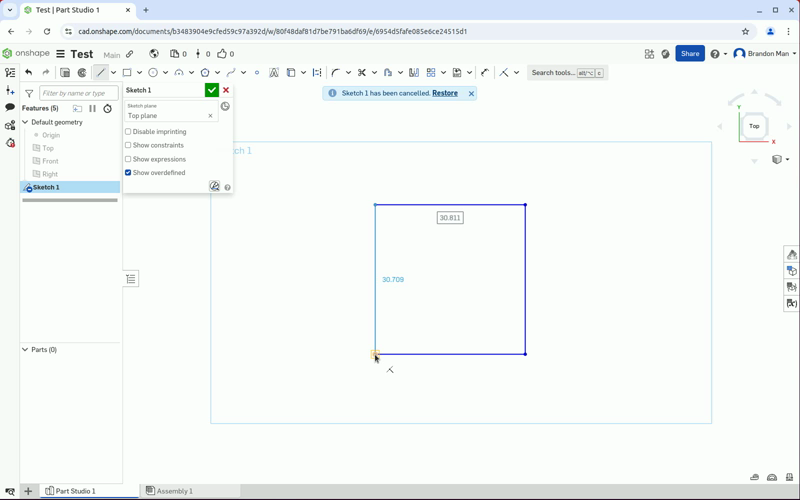
mouse_move(485, 230)
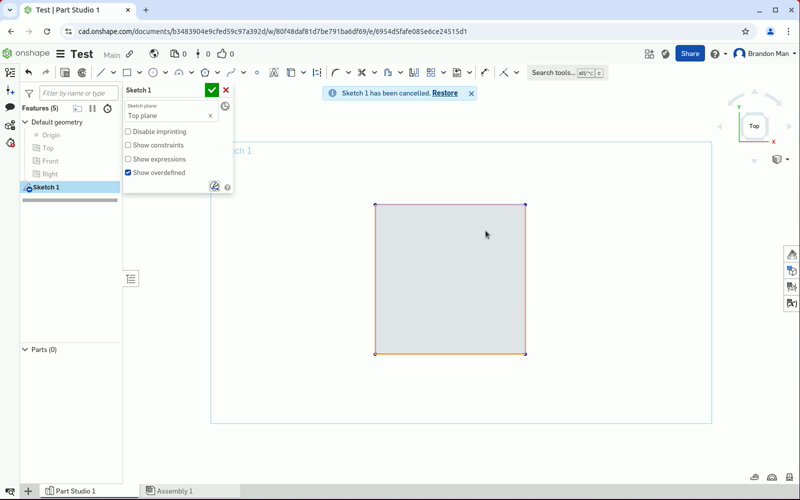
click(485, 230)
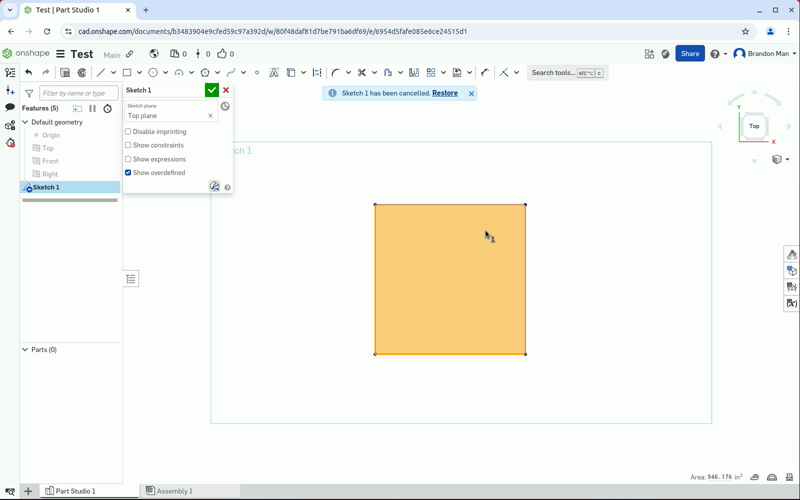
mouse_move(73, 352)
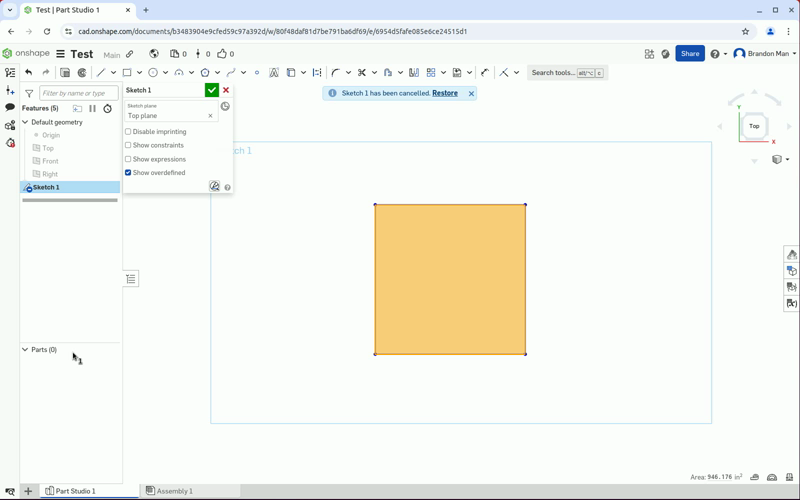
key(shift+y)
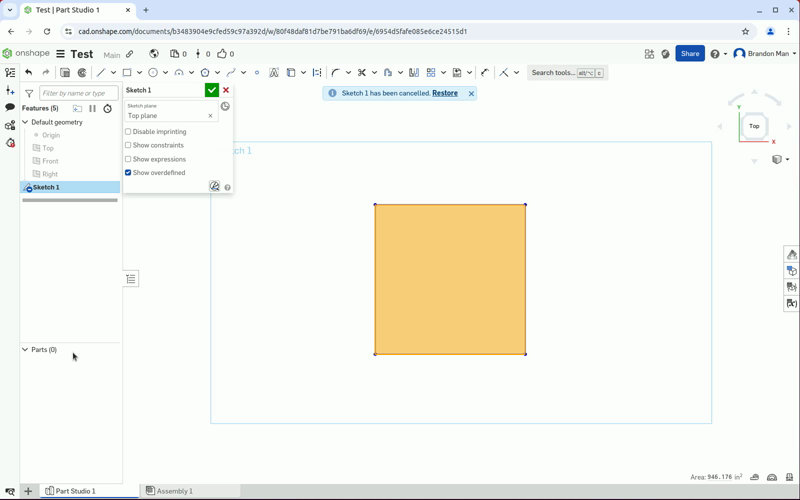
key(shift+e)
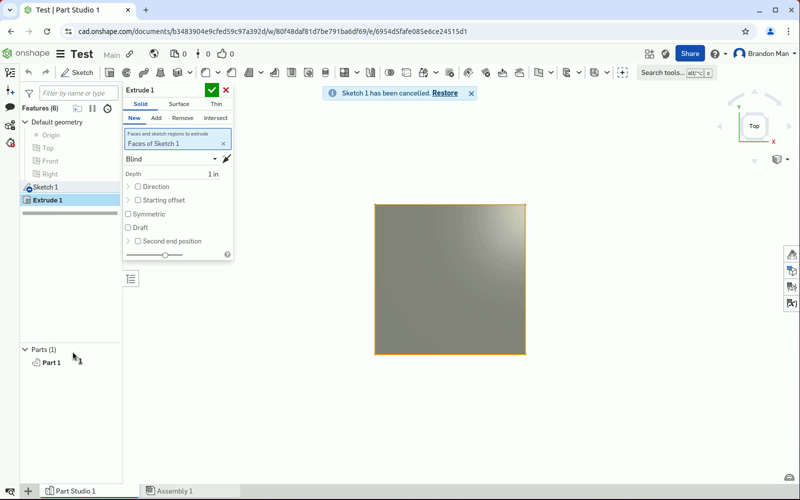
mouse_move(143, 106)
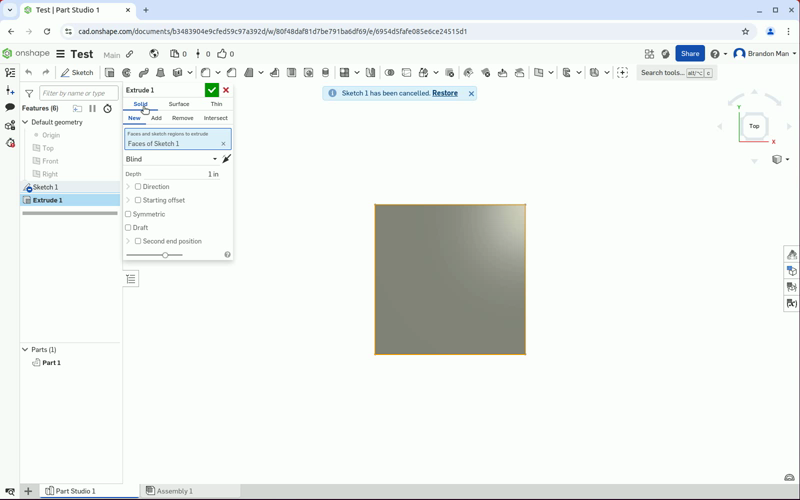
click(143, 106)
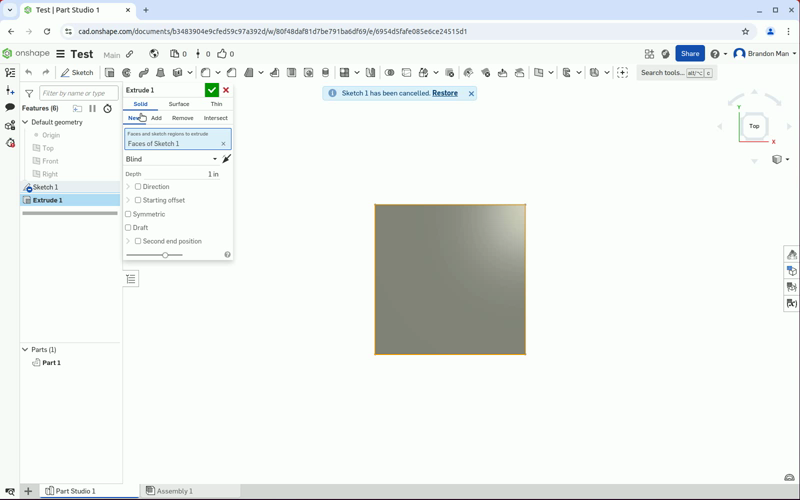
mouse_move(137, 120)
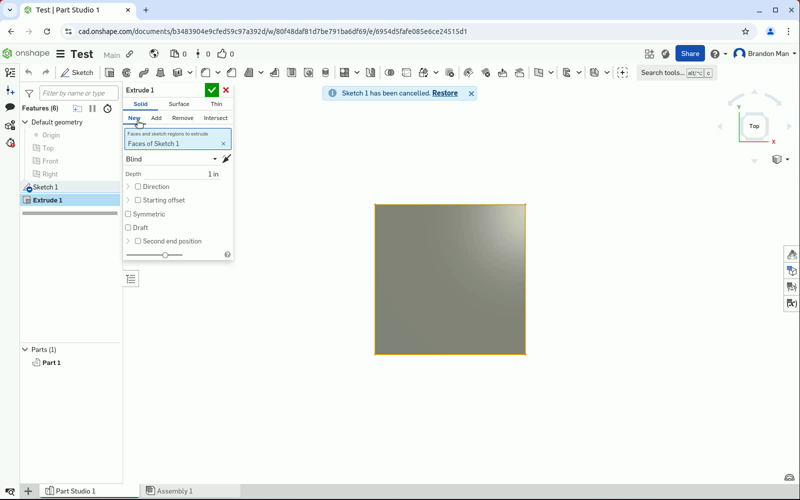
click(137, 120)
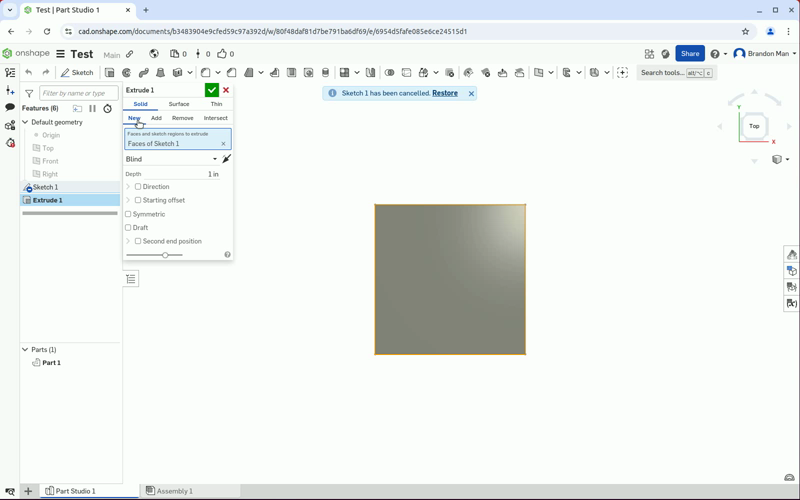
key(tab, 4)
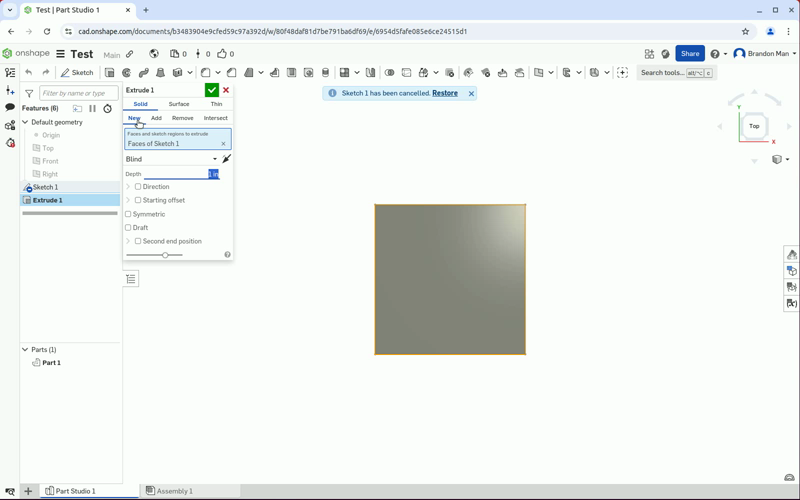
text(23.108)
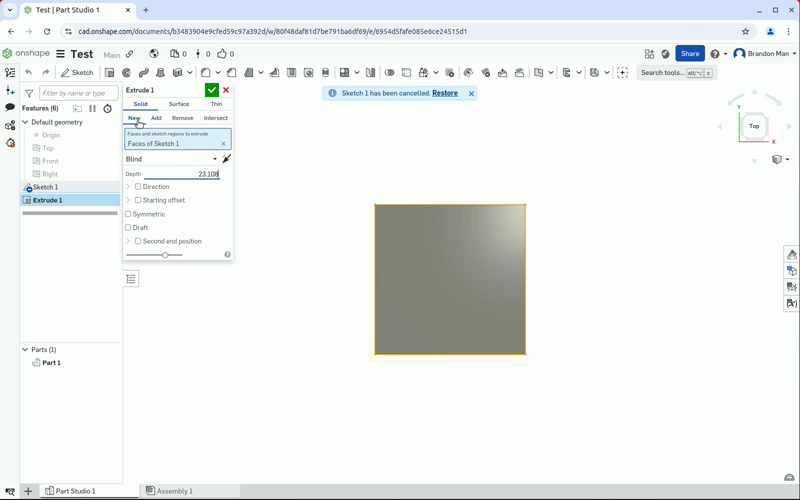
key(enter)
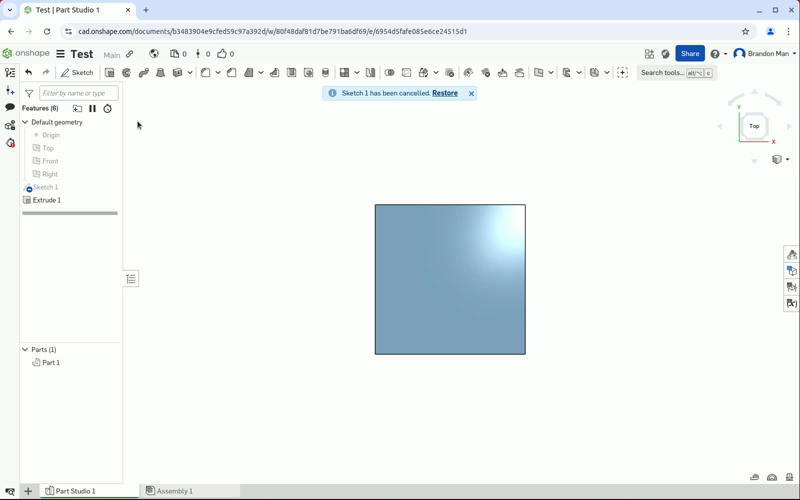
key(shift+h)
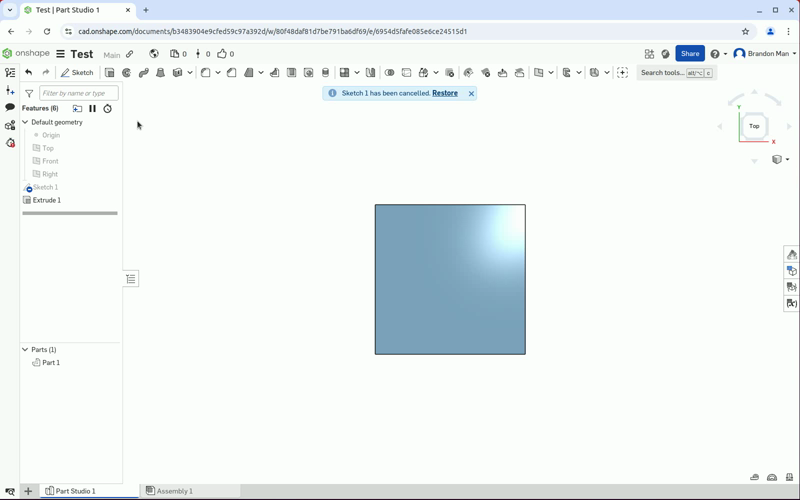
key(shift+h)
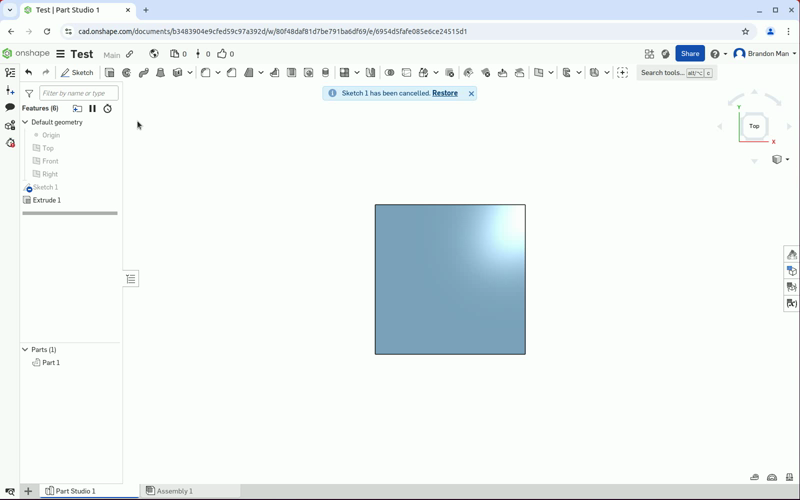
mouse_move(73, 189)
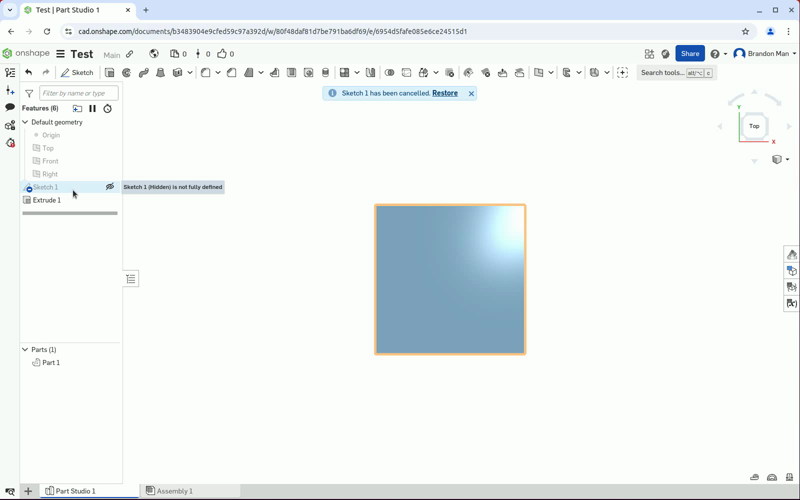
click(73, 189)
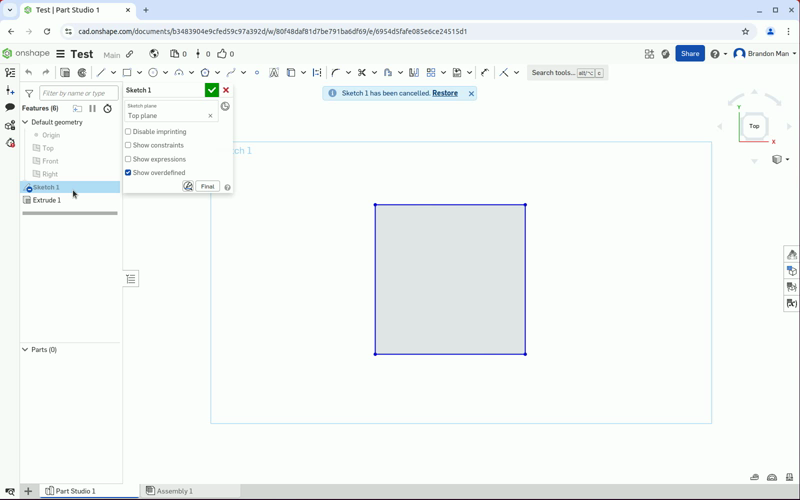
mouse_move(229, 92)
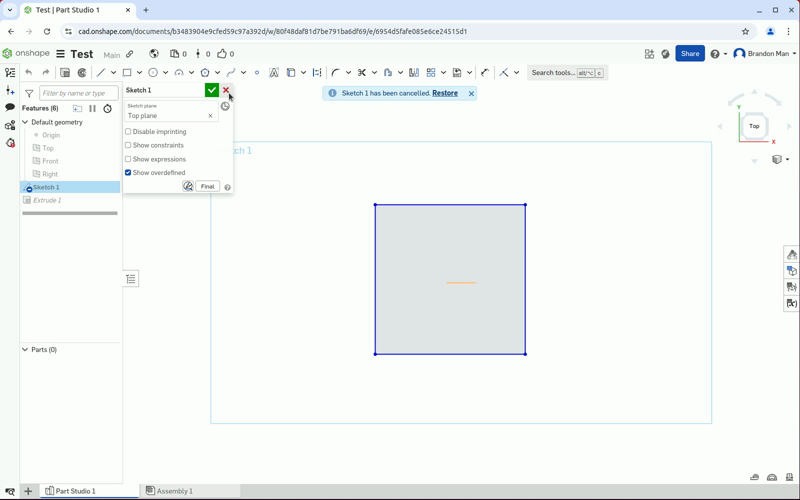
click(229, 92)
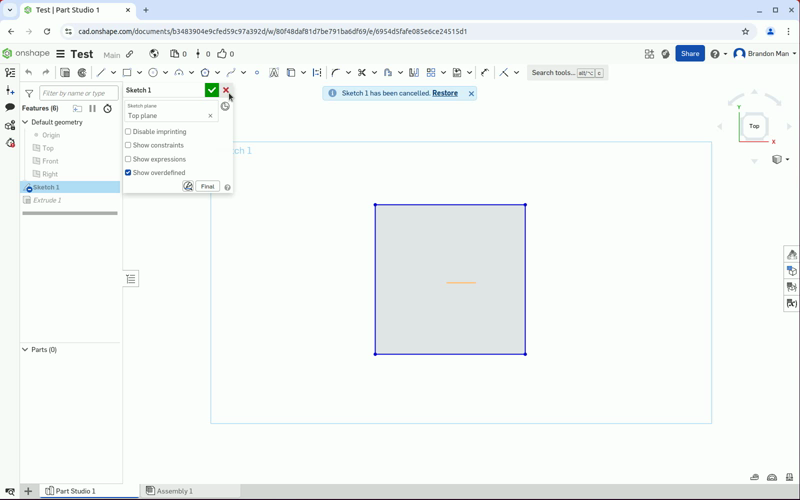
key(shift+s)
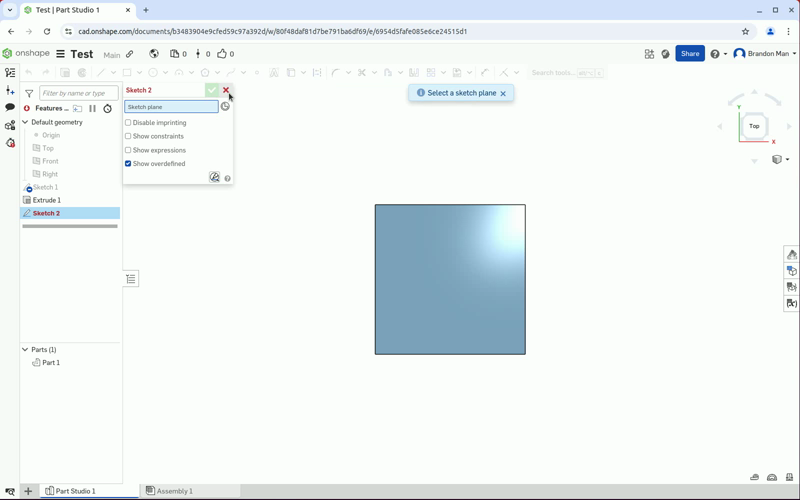
mouse_move(73, 150)
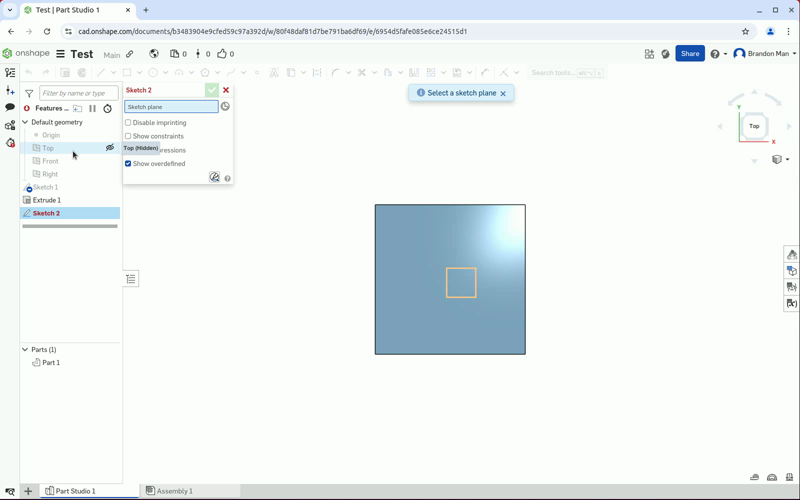
click(73, 150)
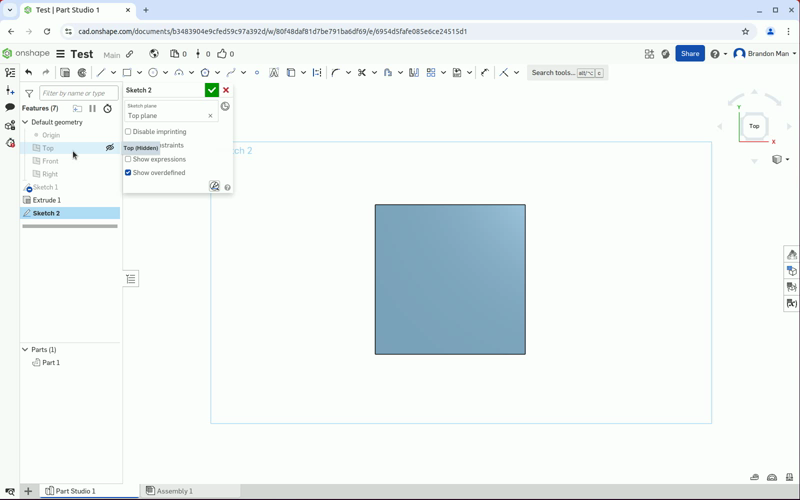
mouse_move(73, 352)
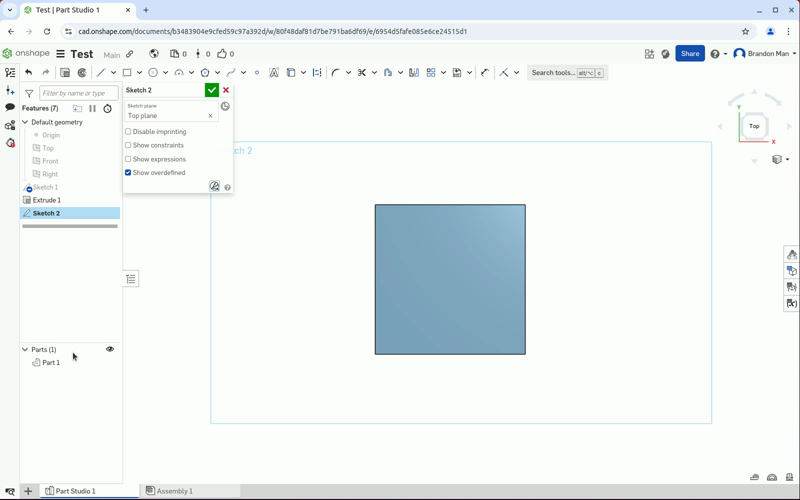
key(y)
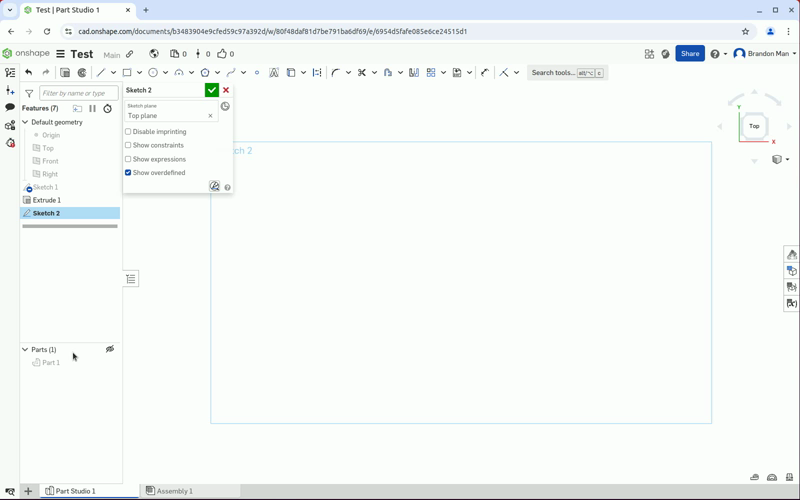
key(l)
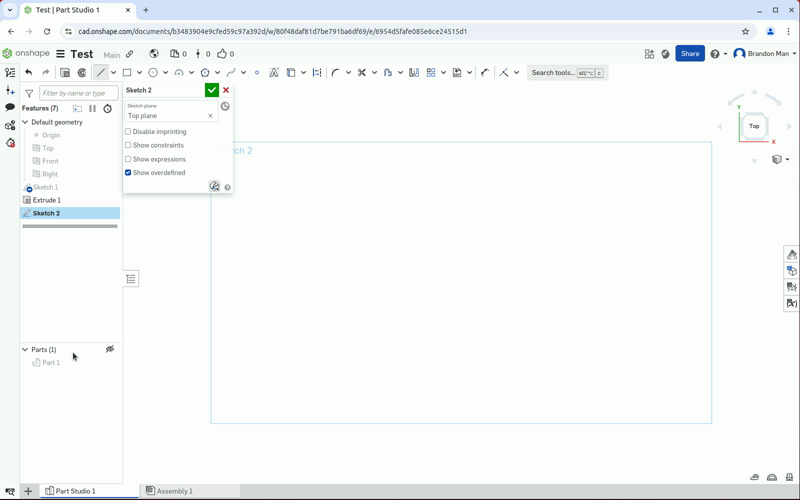
key_down(shift)
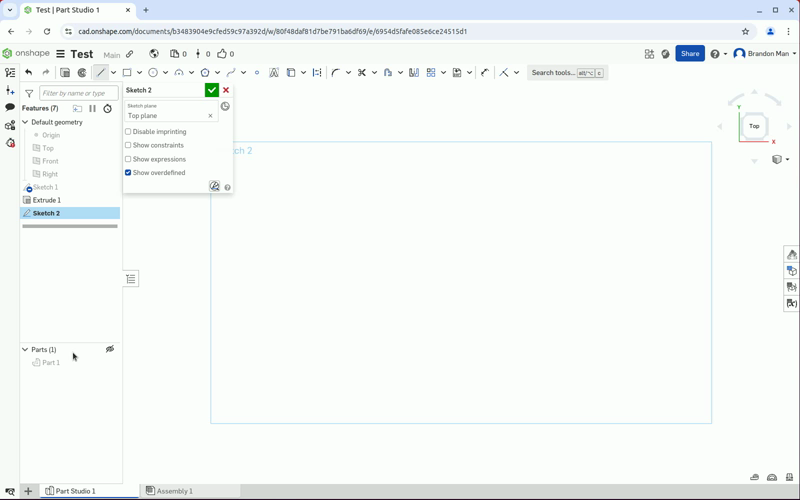
mouse_move(450, 354)
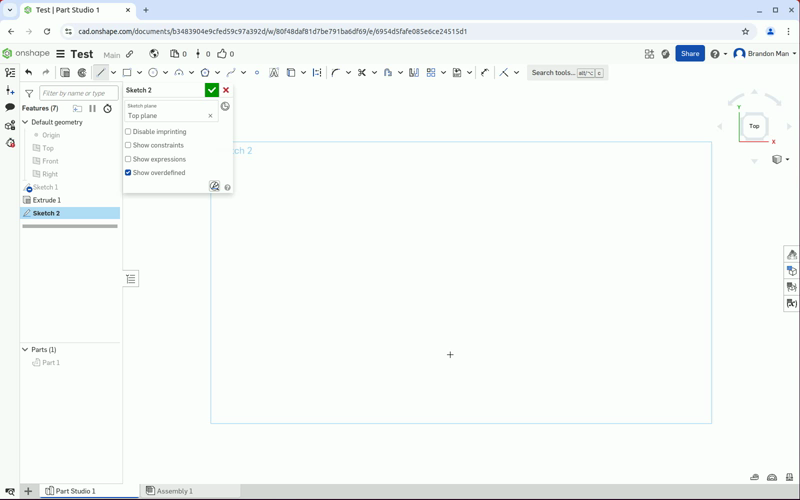
click(450, 354)
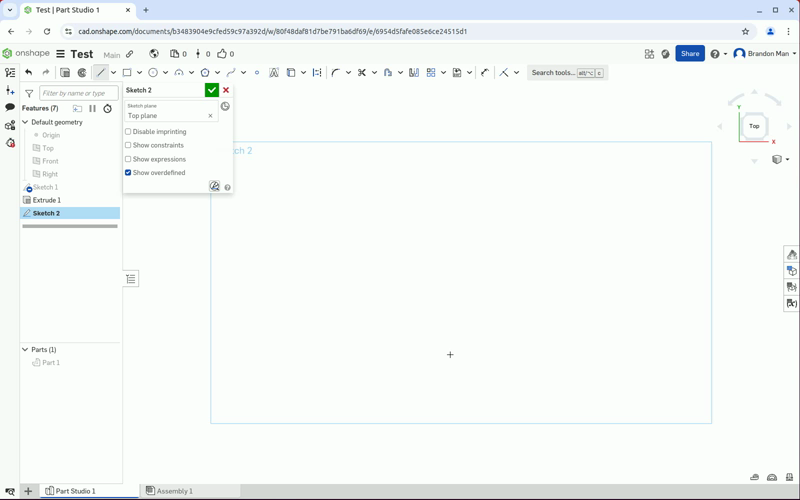
key_up(shift)
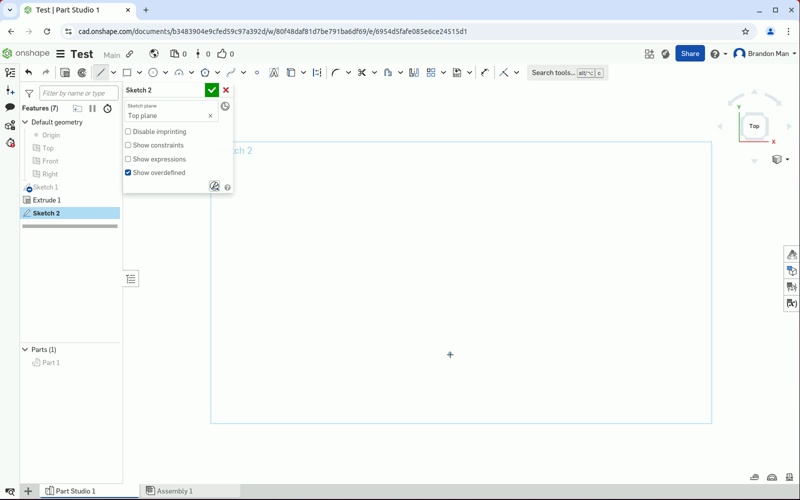
key_down(shift)
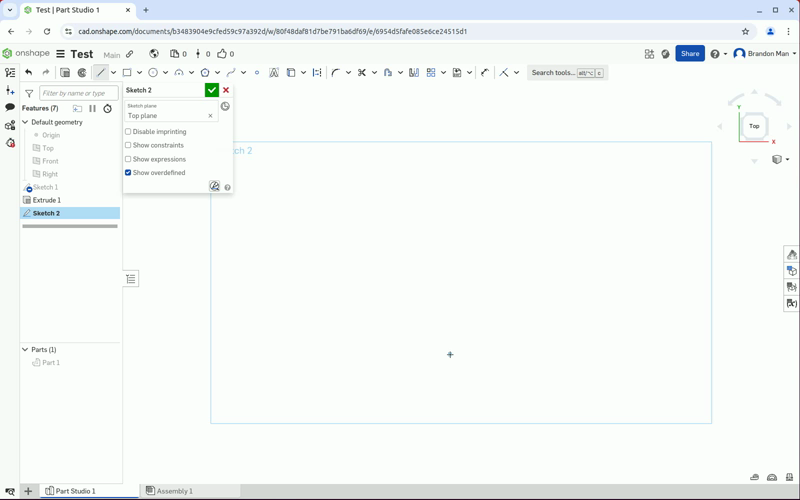
mouse_move(525, 354)
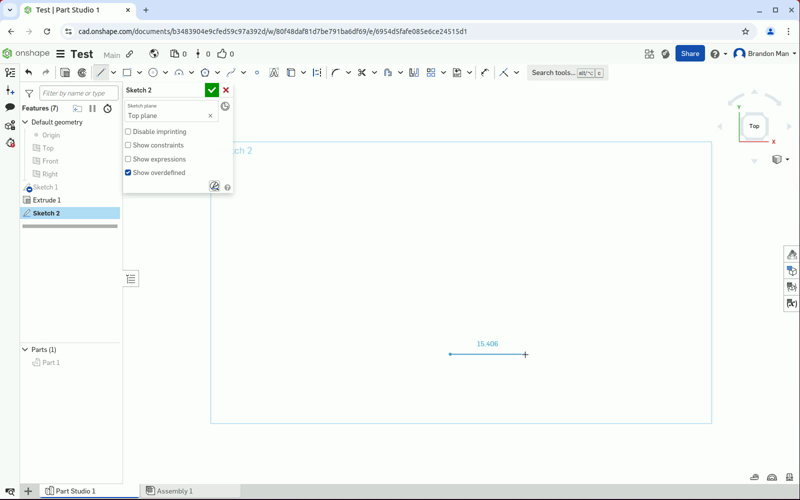
click(525, 354)
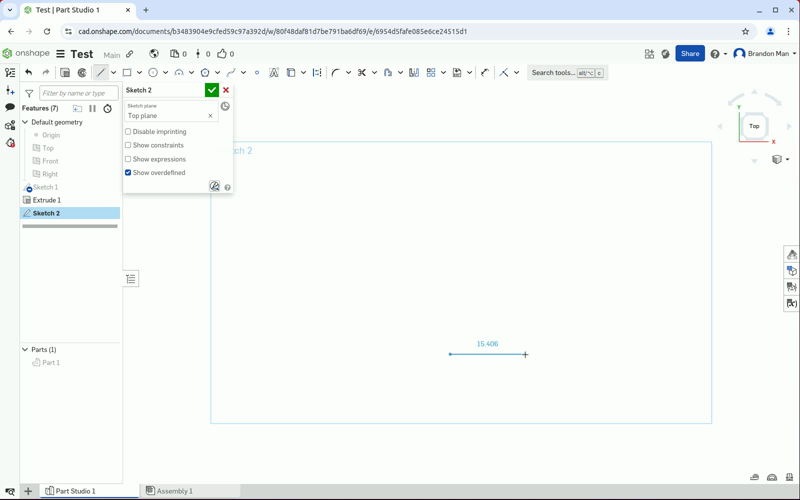
key_up(shift)
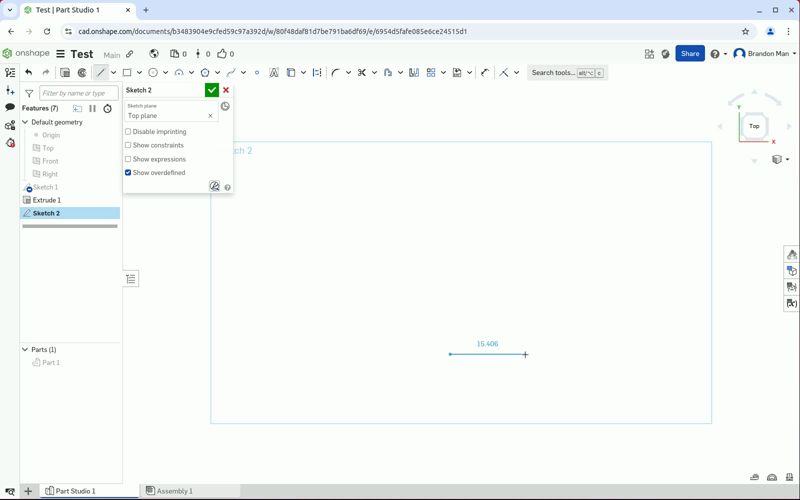
key_down(shift)
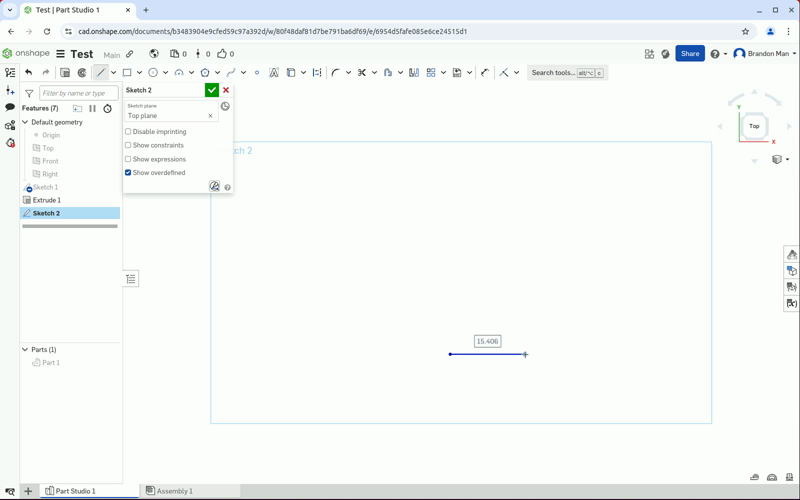
mouse_move(525, 242)
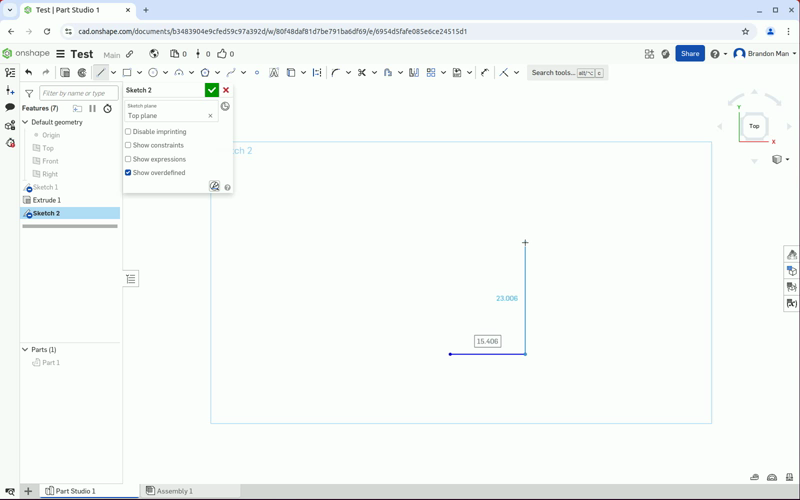
click(525, 242)
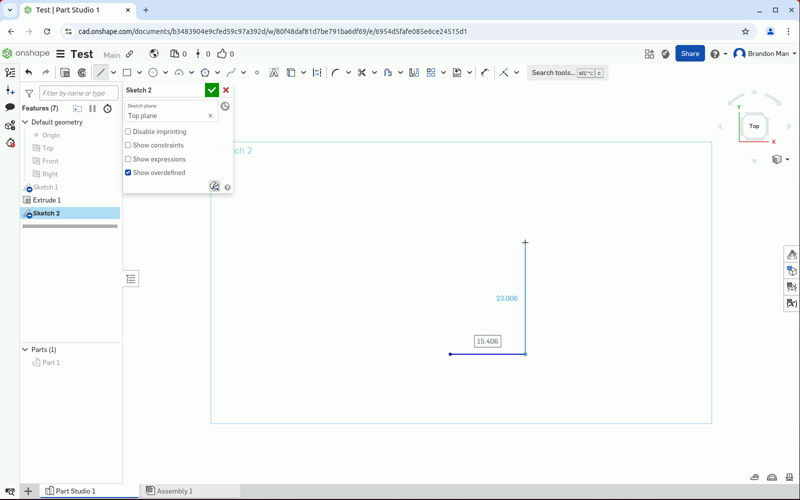
key_up(shift)
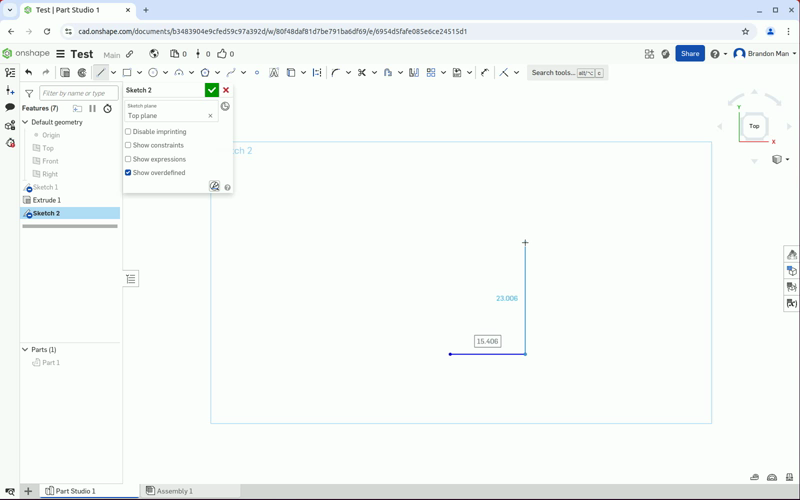
key_down(shift)
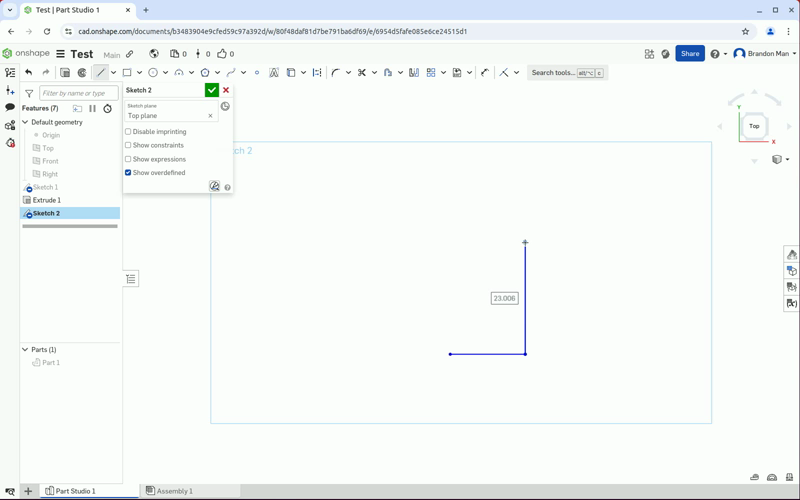
mouse_move(450, 242)
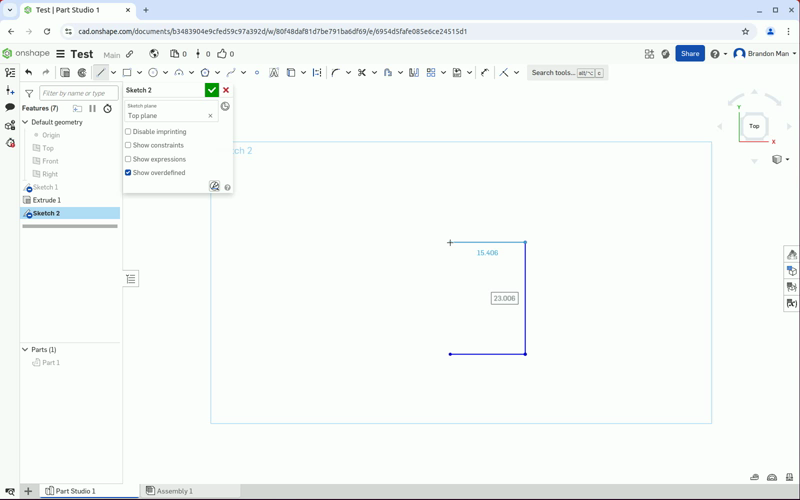
click(450, 242)
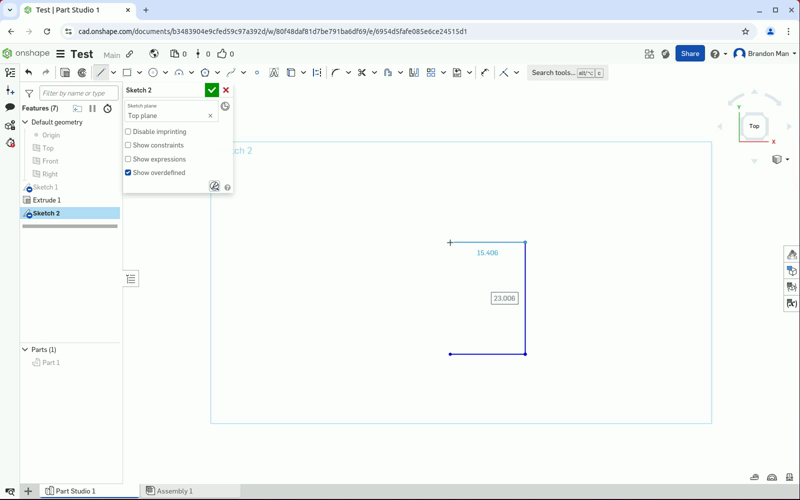
key_up(shift)
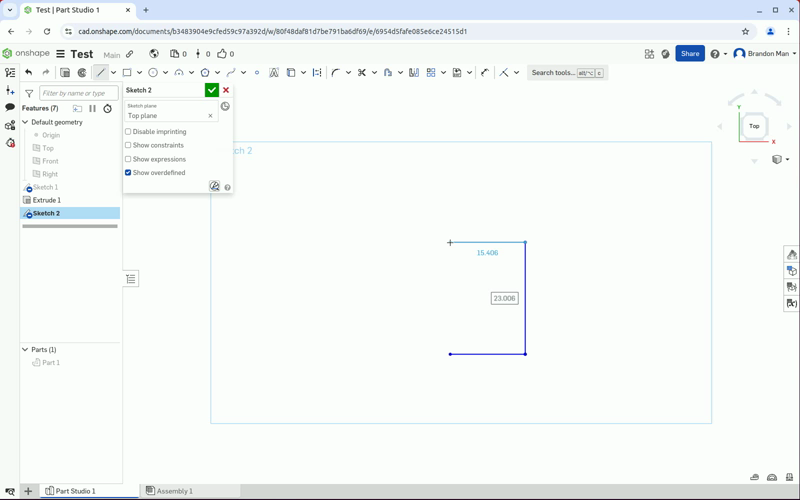
key_down(shift)
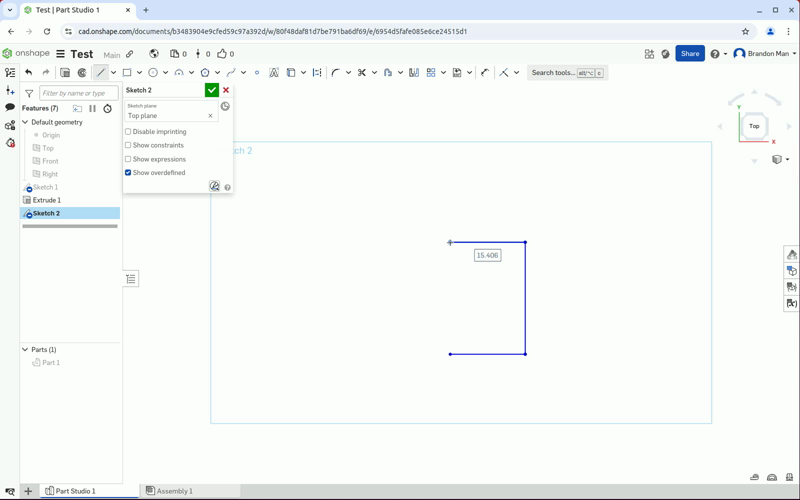
mouse_move(450, 354)
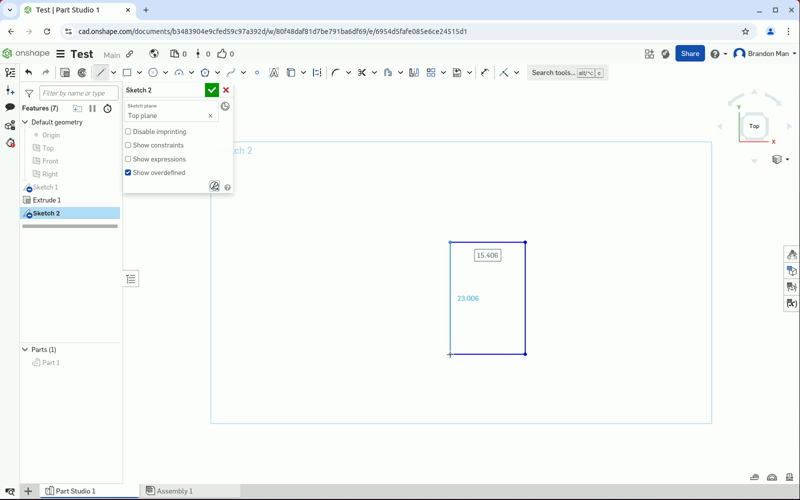
key_up(shift)
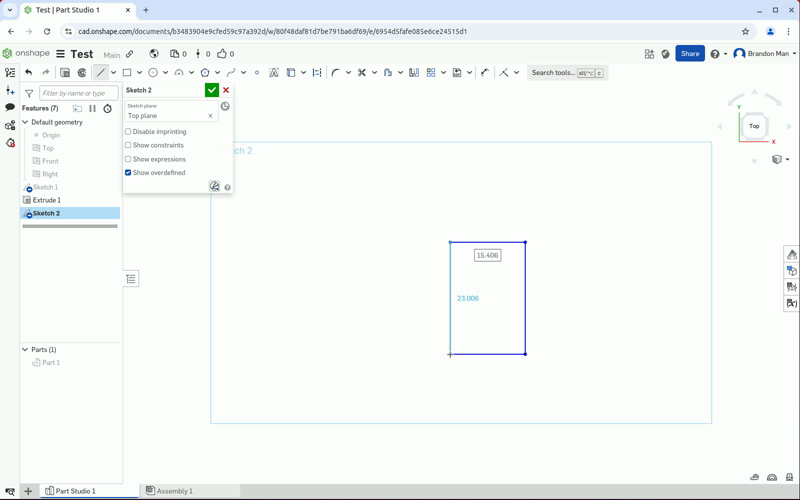
click(450, 354)
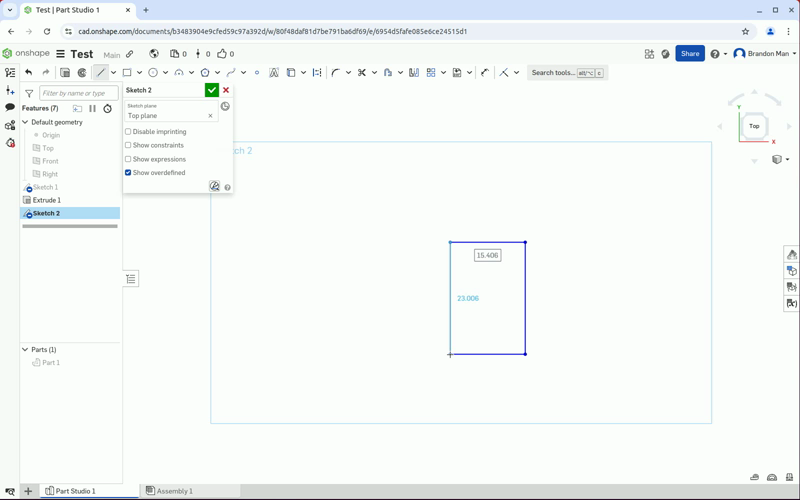
key(esc)
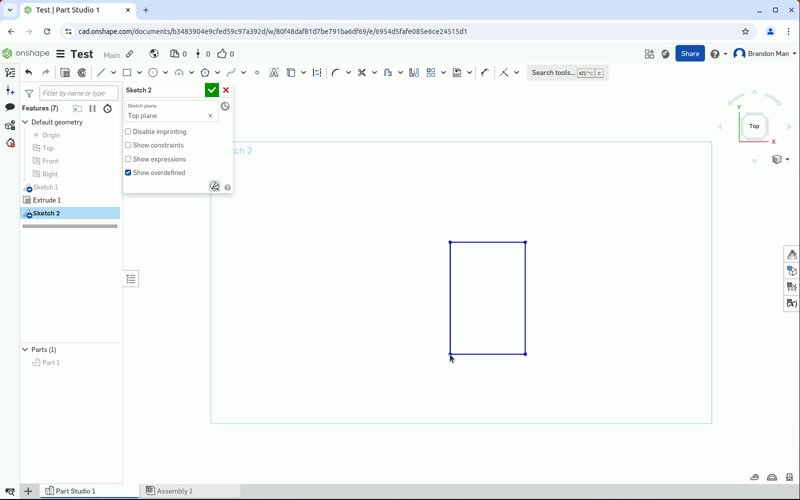
mouse_move(490, 272)
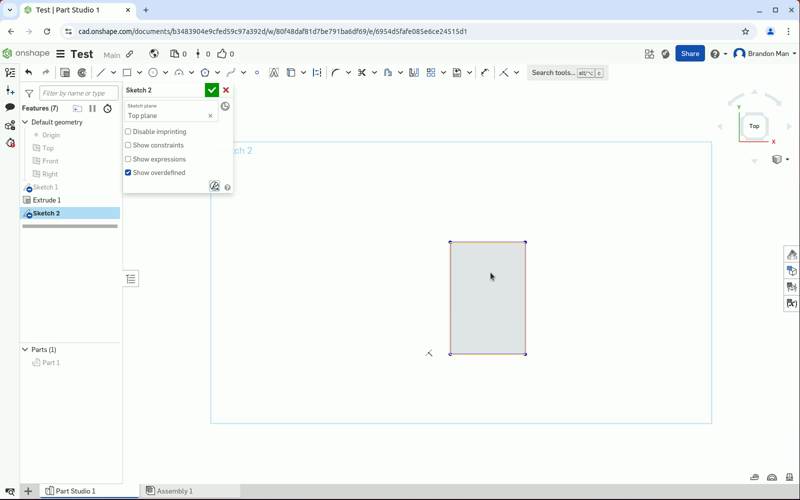
click(490, 272)
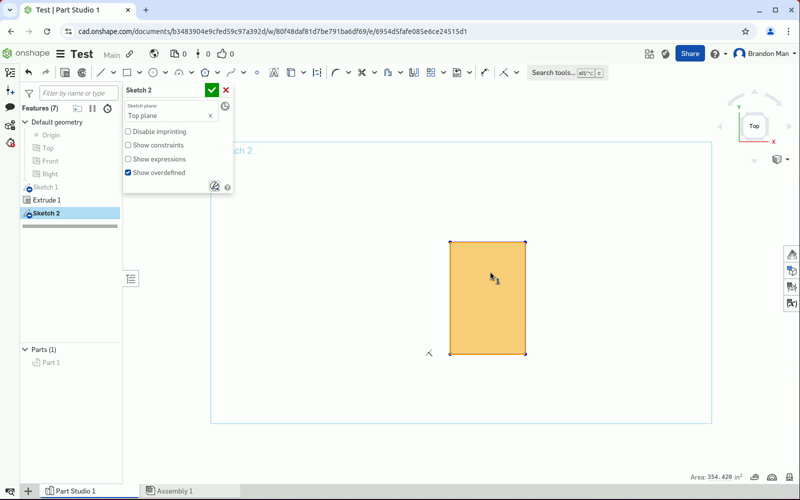
mouse_move(73, 352)
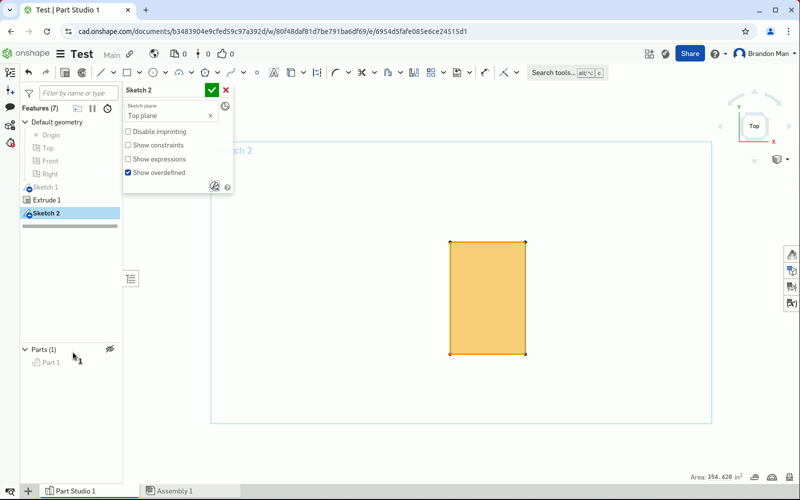
key(shift+y)
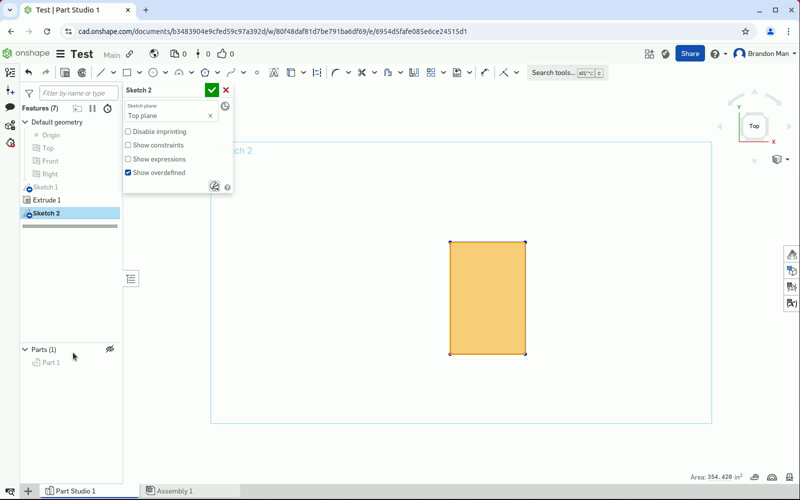
key(shift+e)
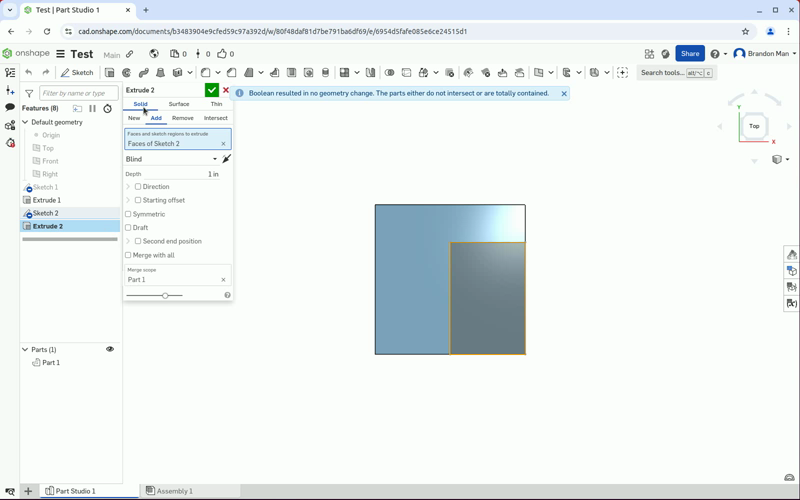
mouse_move(143, 106)
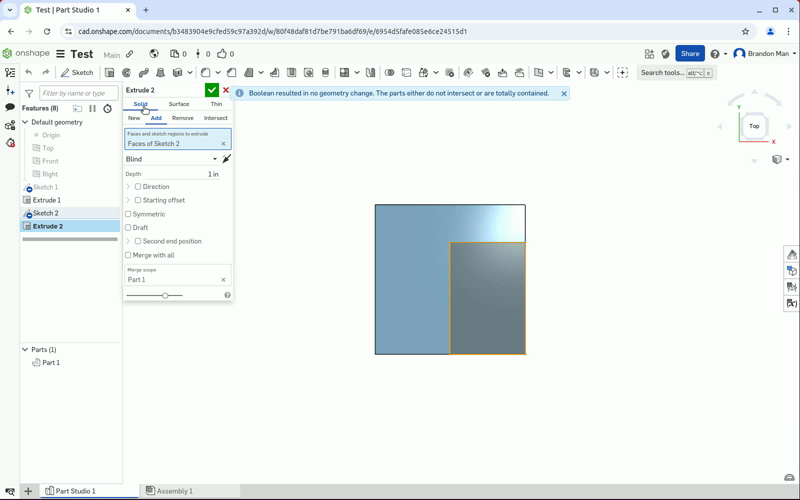
click(143, 106)
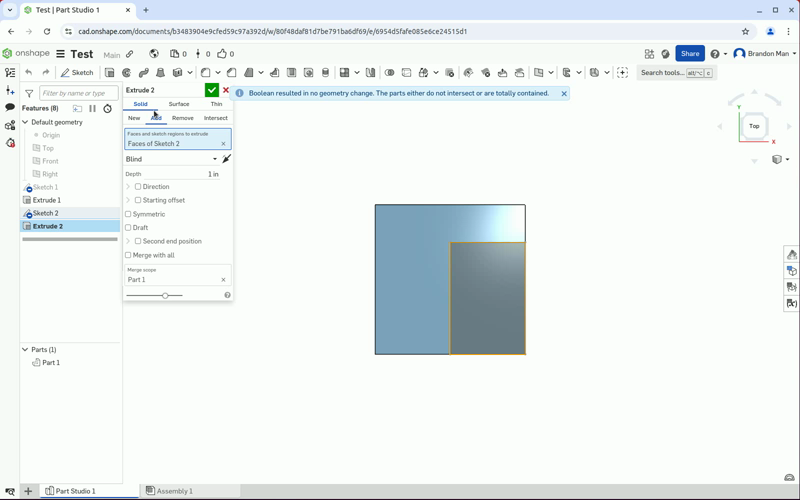
mouse_move(186, 120)
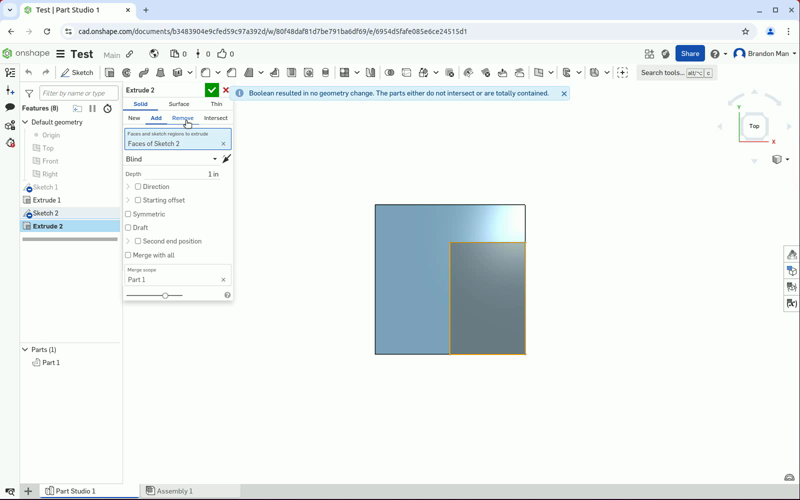
click(186, 120)
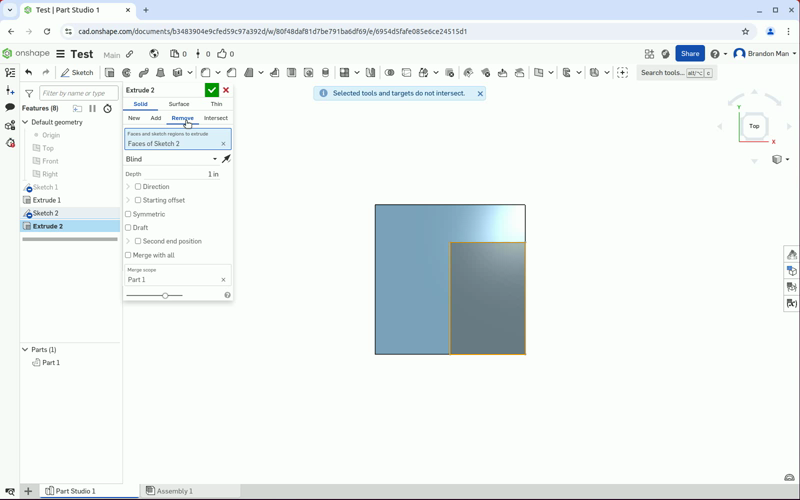
key(tab, 4)
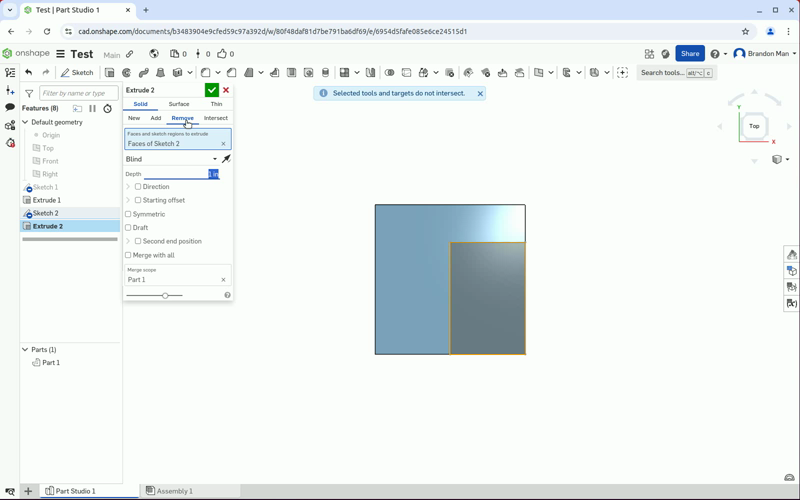
text(-15.405)
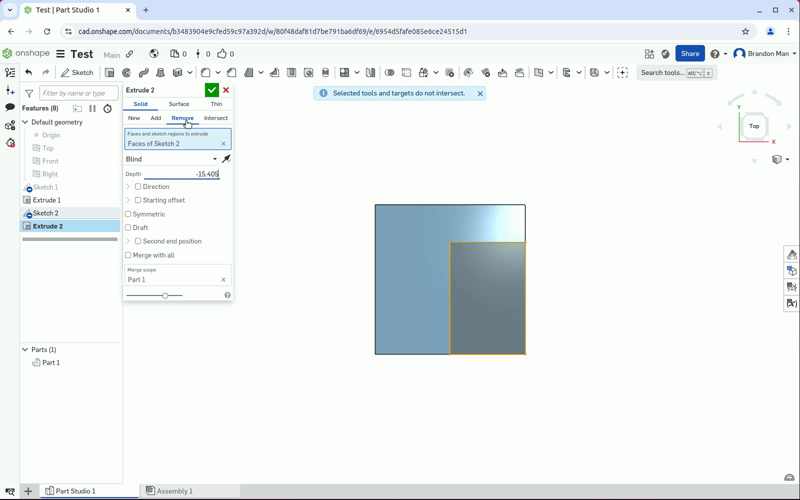
key(tab, 6)
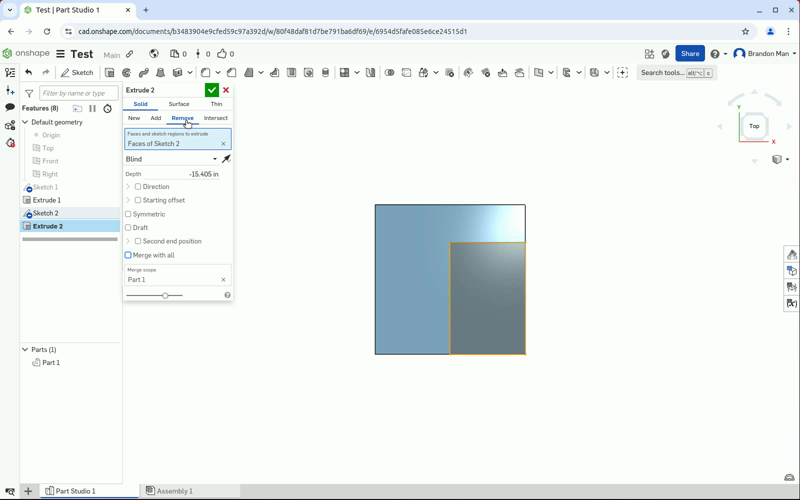
key(space)
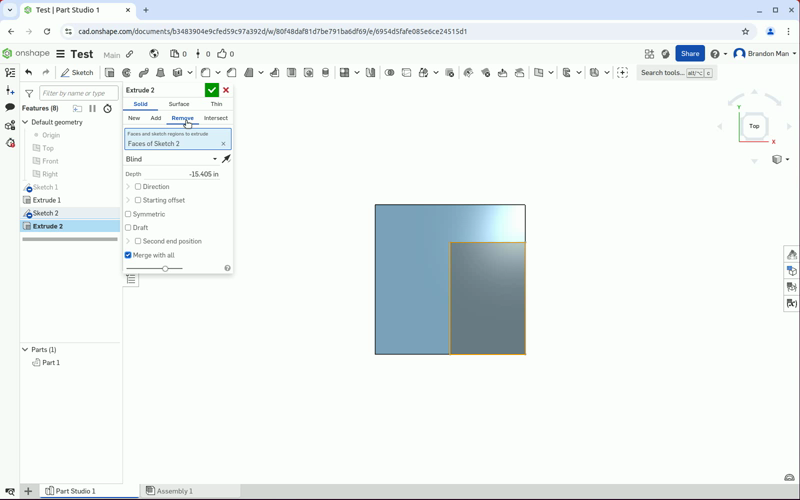
key(enter)
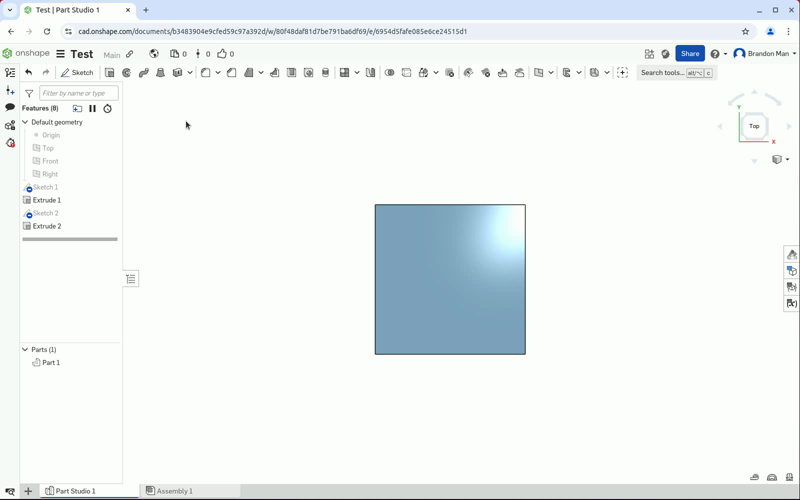
key(shift+h)
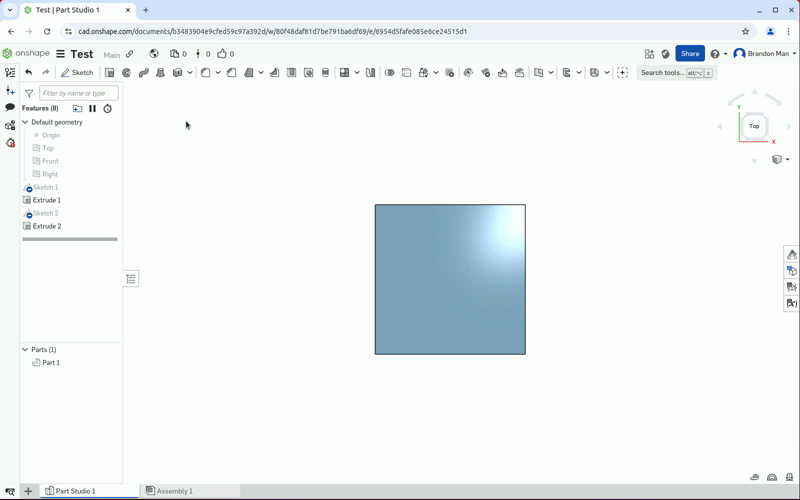
key(shift+h)
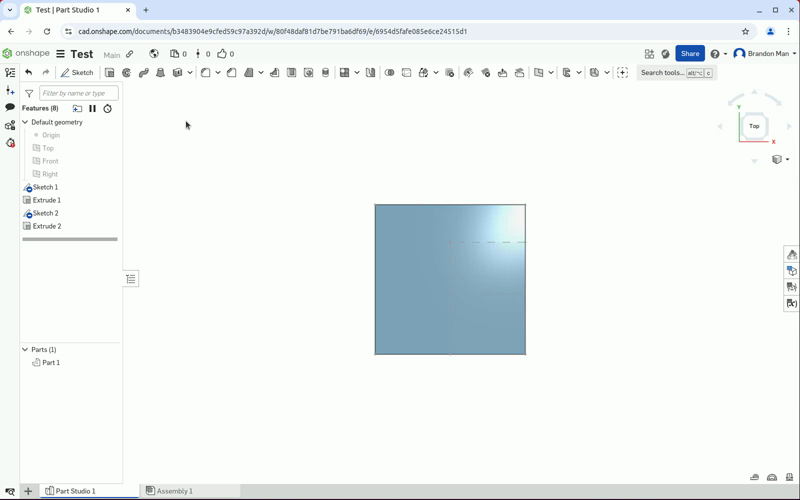
key(shift+7)
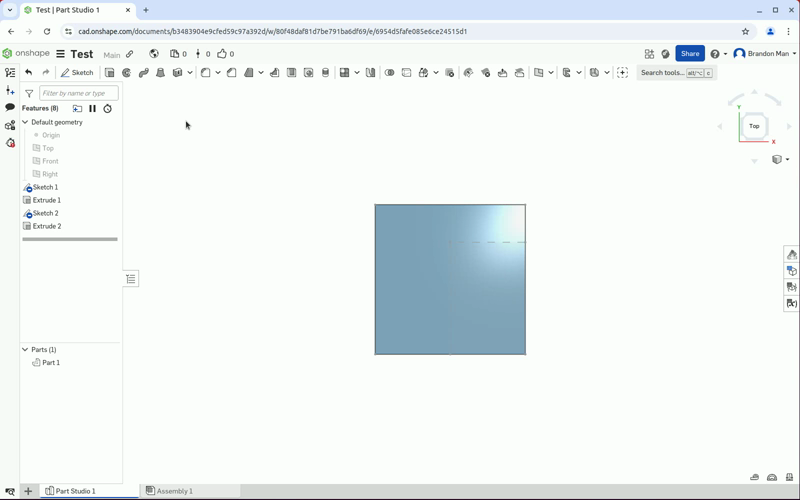
key(up, 3)
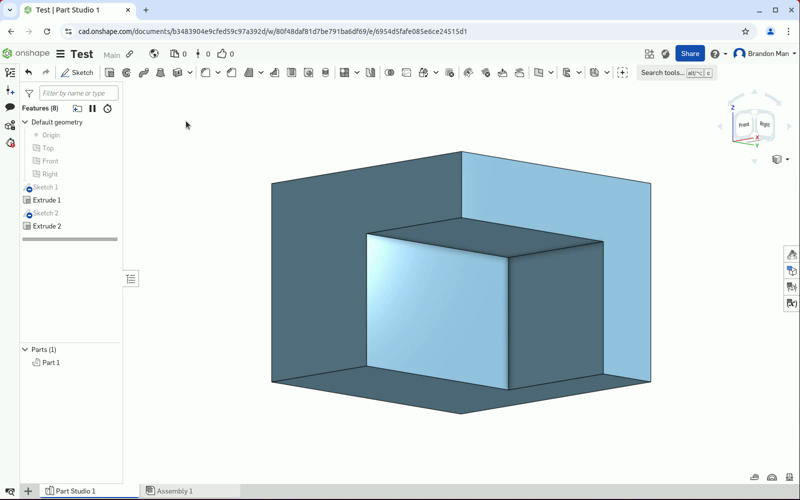
key(left, 3)
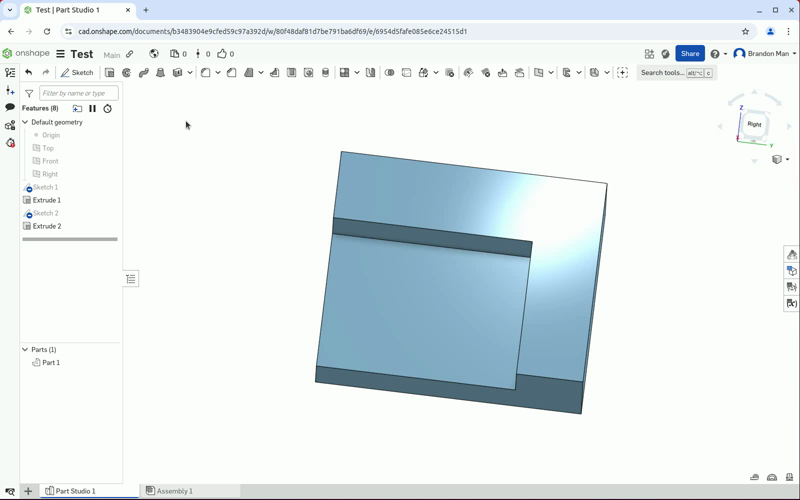
key(right, 3)
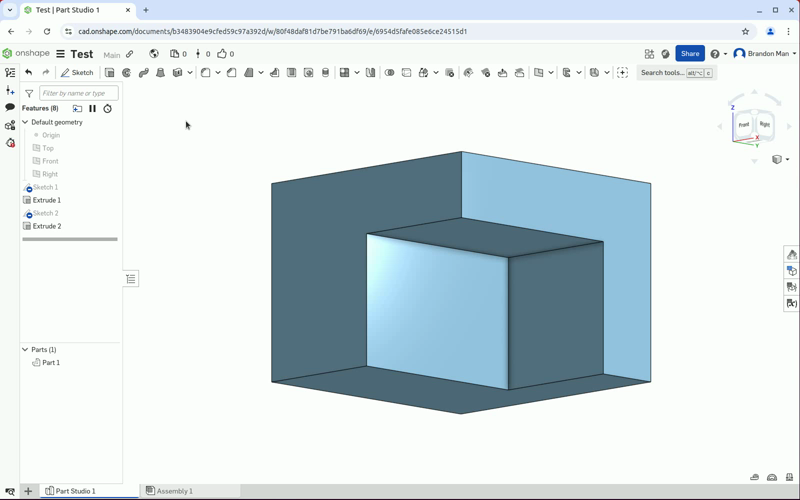
key(down, 3)
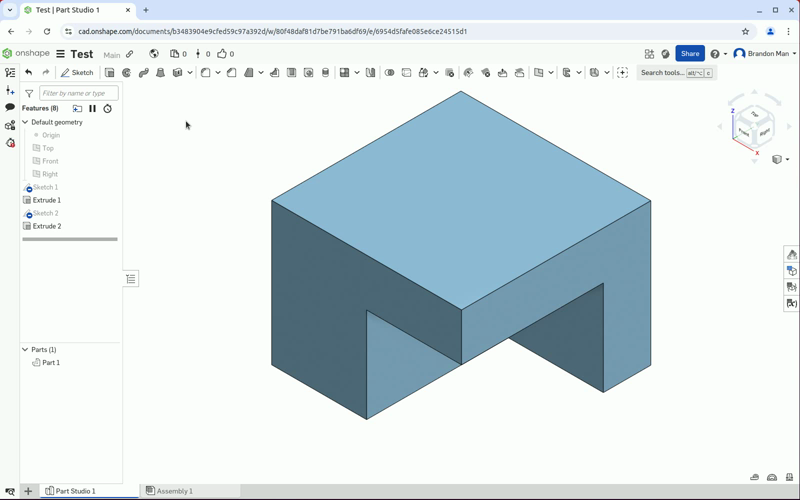
mouse_move(73, 189)
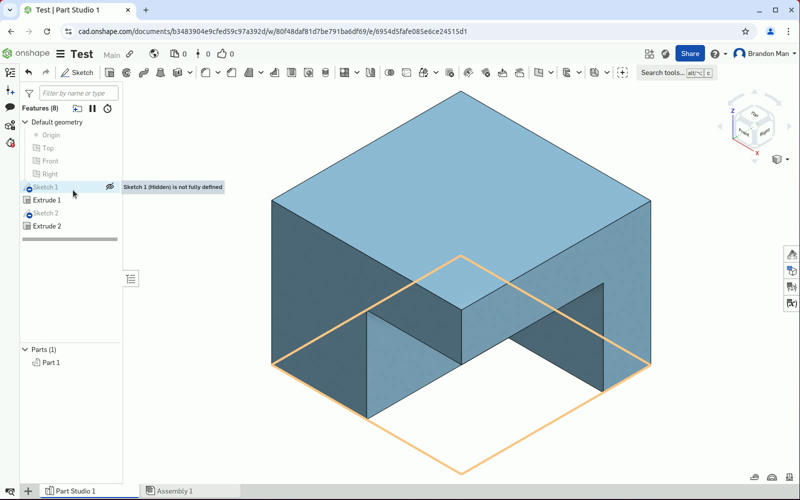
click(73, 189)